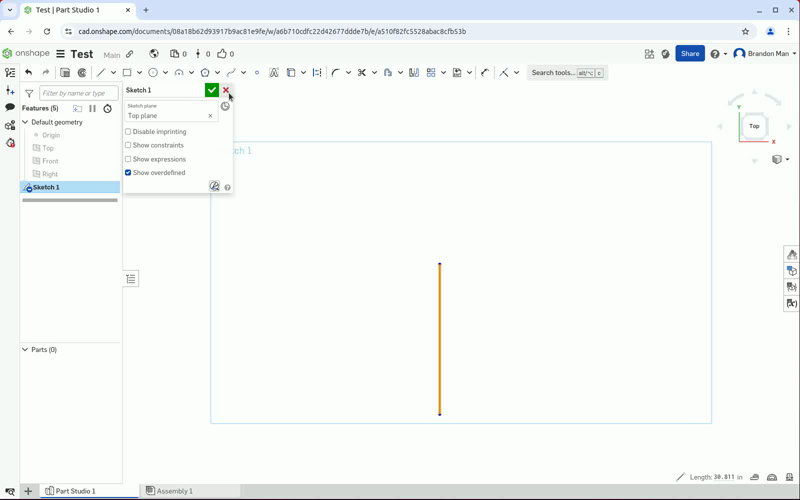
key(shift+h)
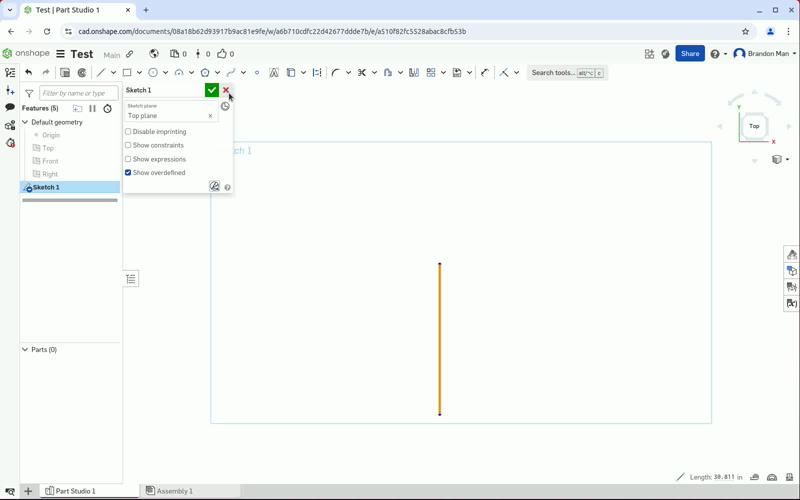
key(shift+s)
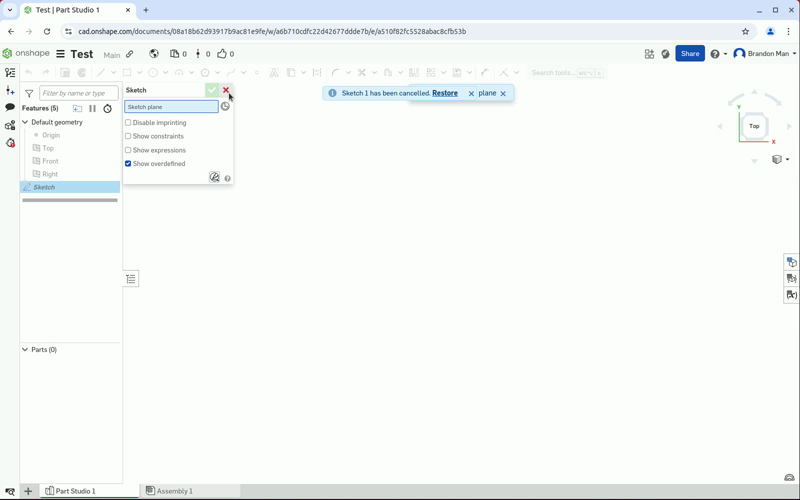
mouse_move(73, 150)
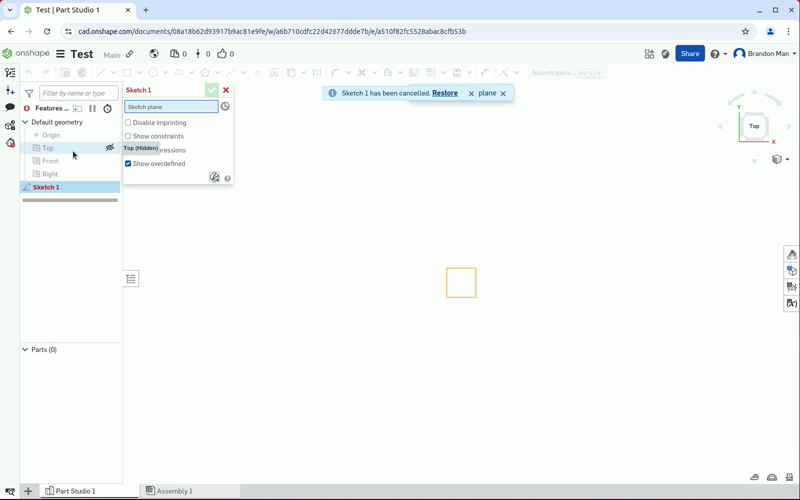
click(73, 150)
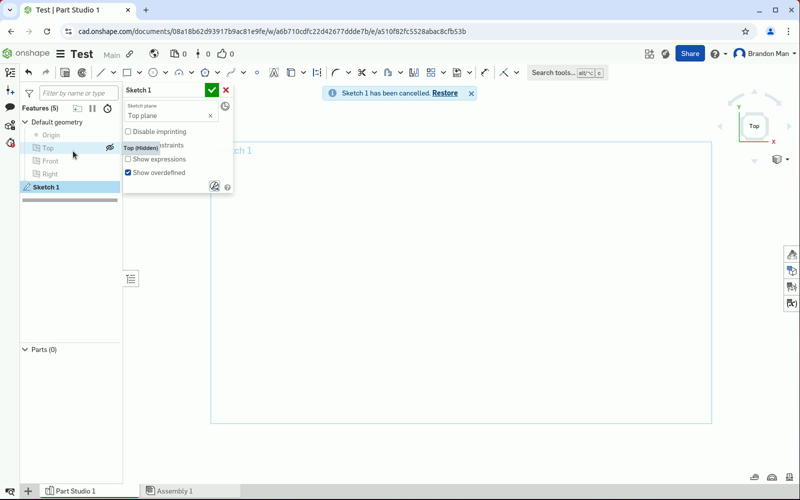
mouse_move(73, 352)
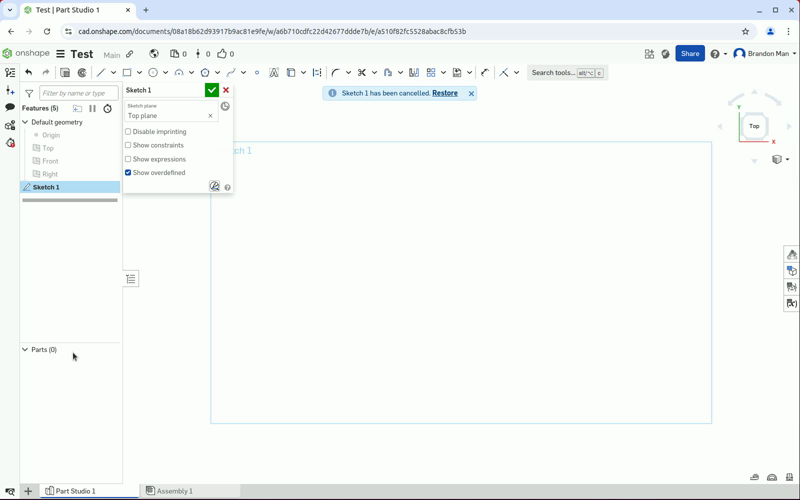
key(y)
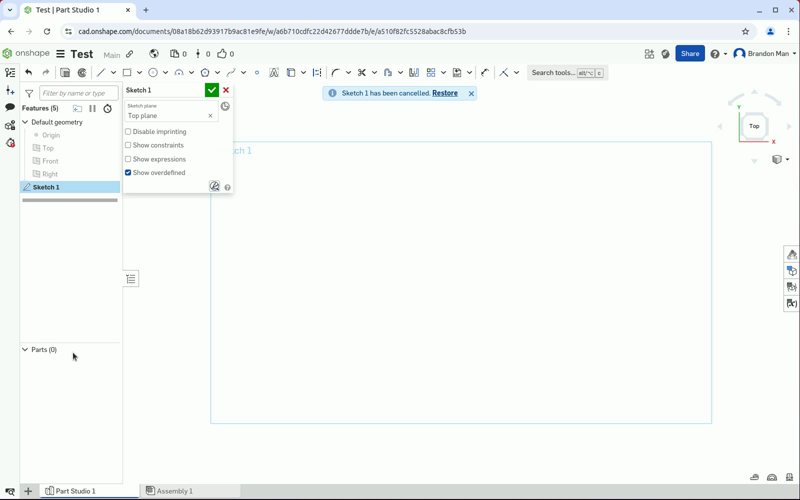
key(l)
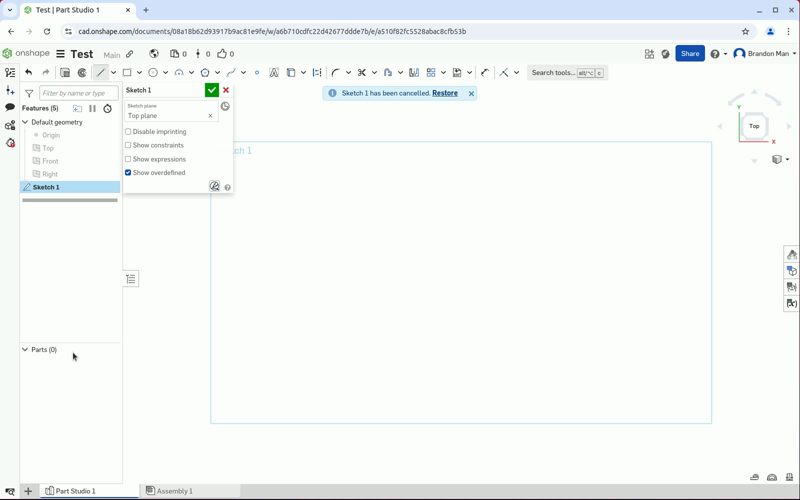
key_down(shift)
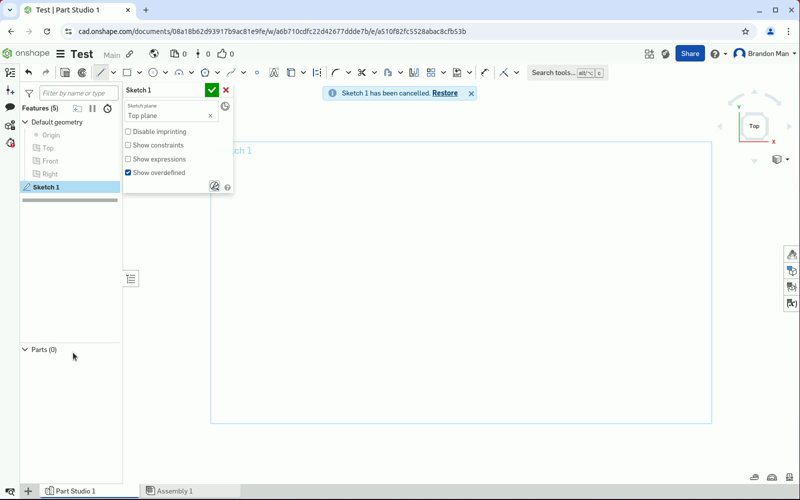
mouse_move(390, 353)
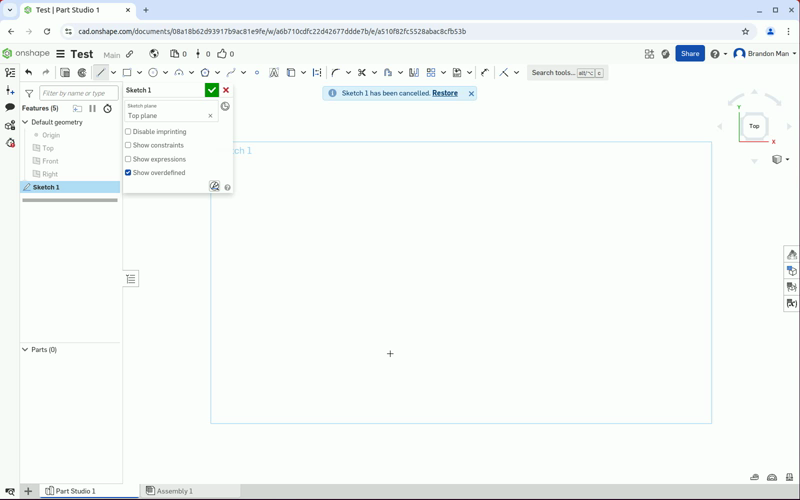
click(390, 353)
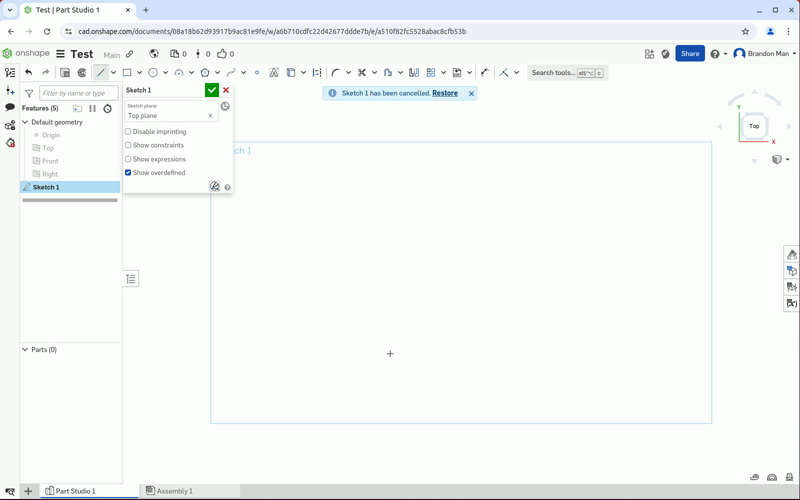
key_up(shift)
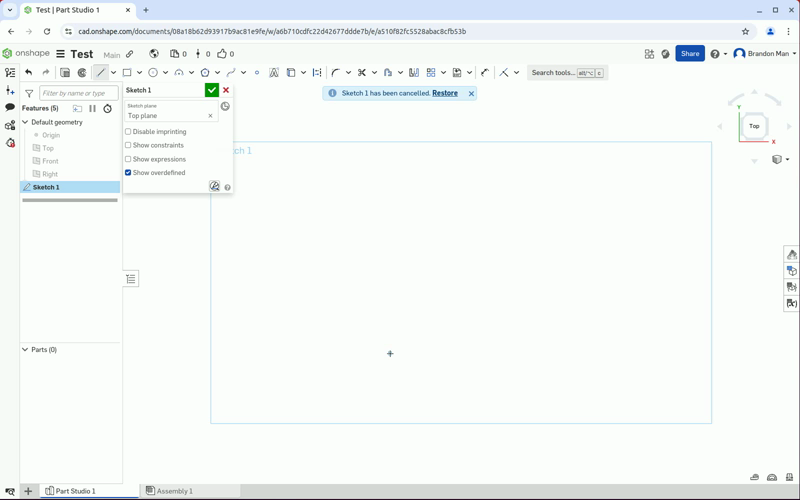
key_down(shift)
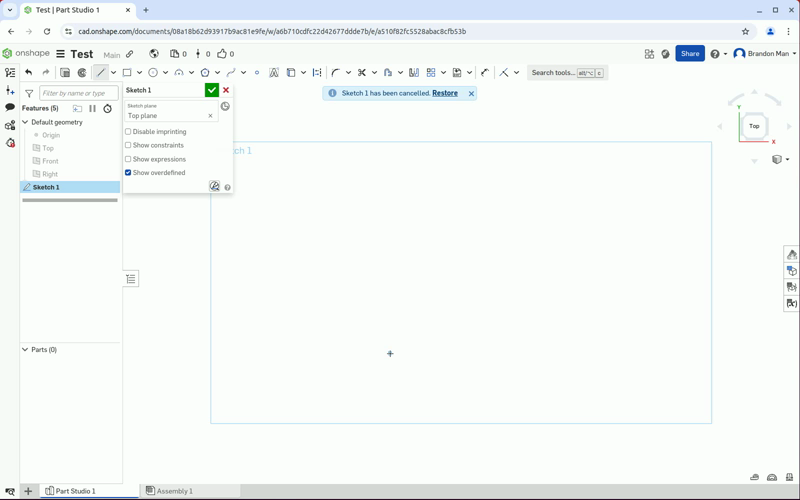
mouse_move(529, 353)
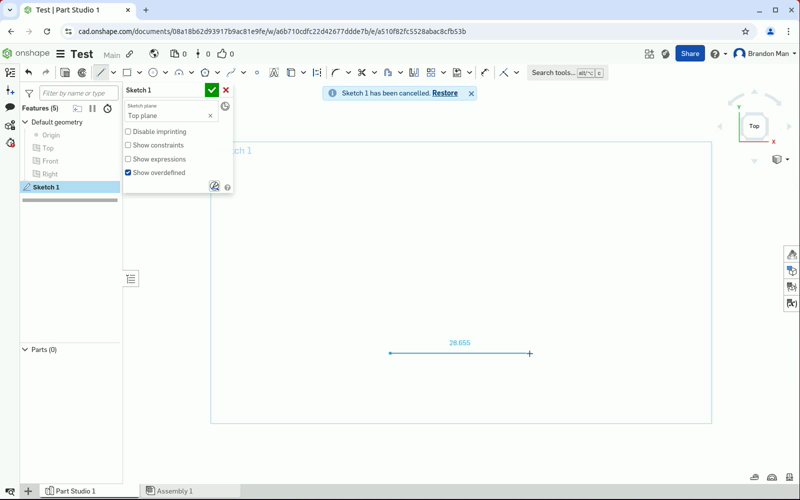
click(529, 353)
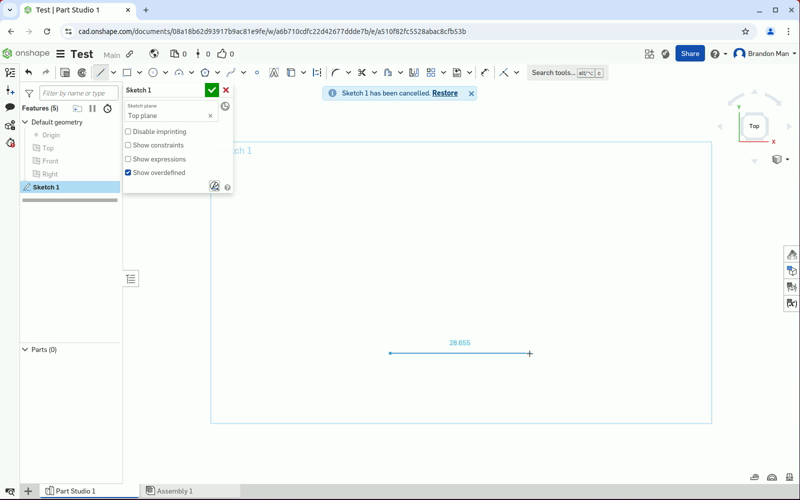
key_up(shift)
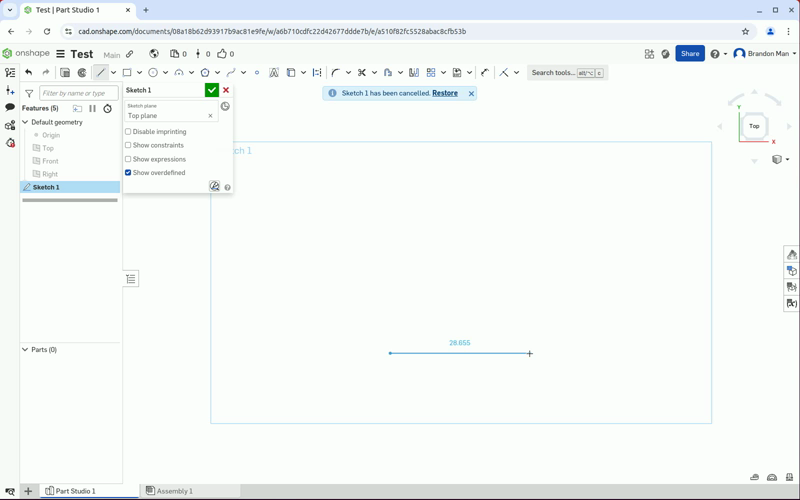
key_down(shift)
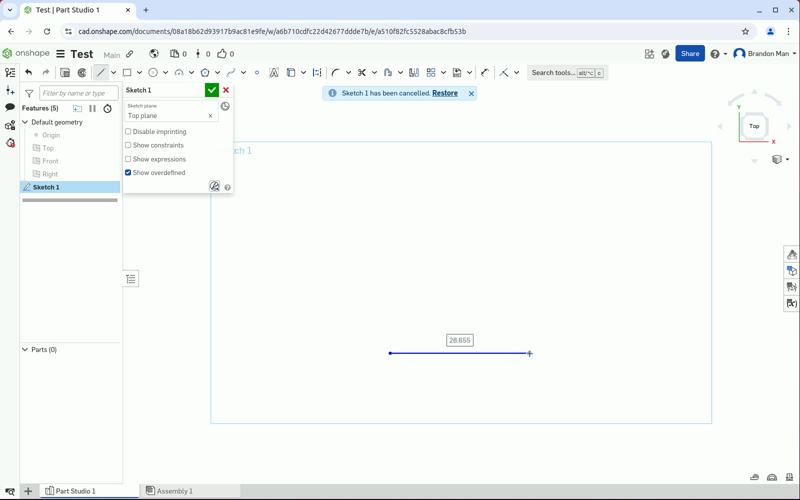
mouse_move(529, 214)
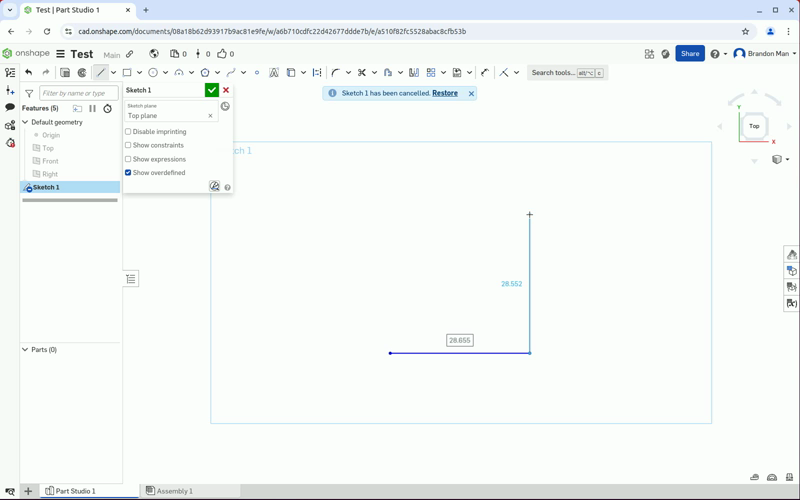
click(529, 214)
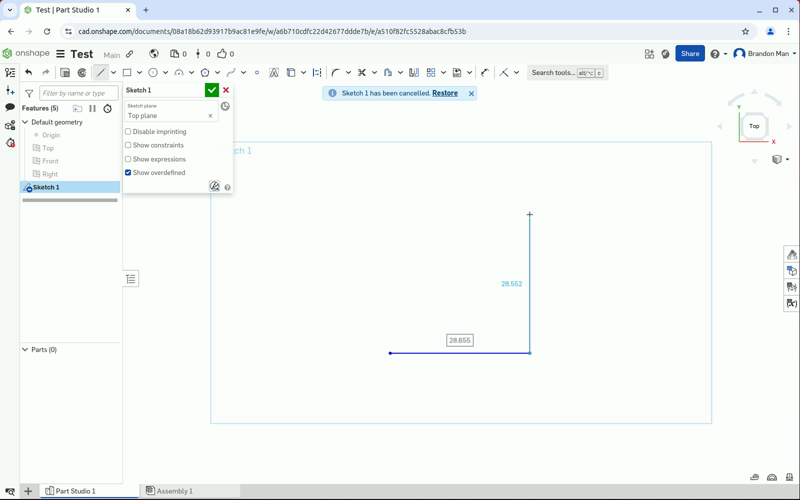
key_up(shift)
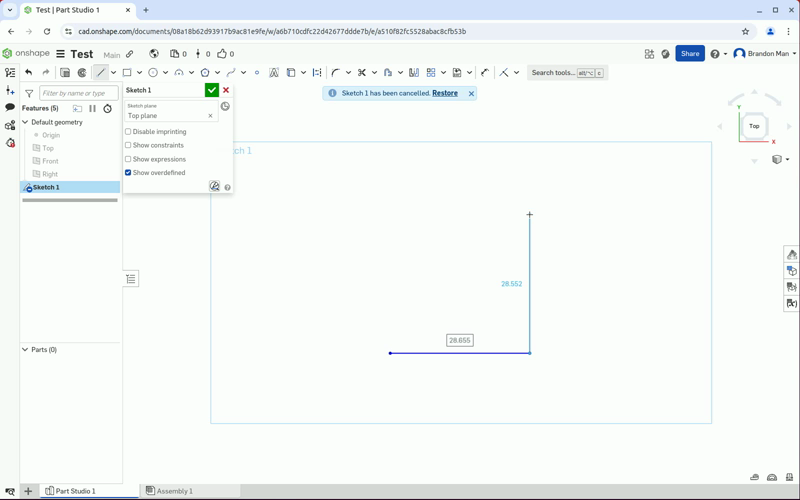
key_down(shift)
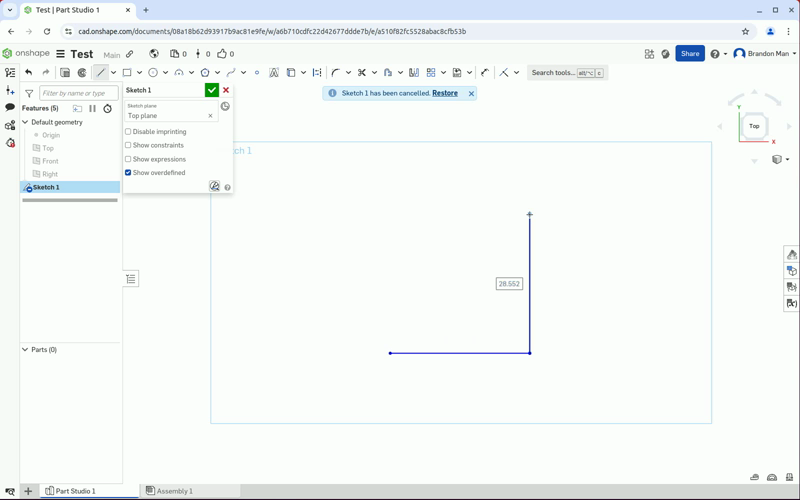
mouse_move(390, 214)
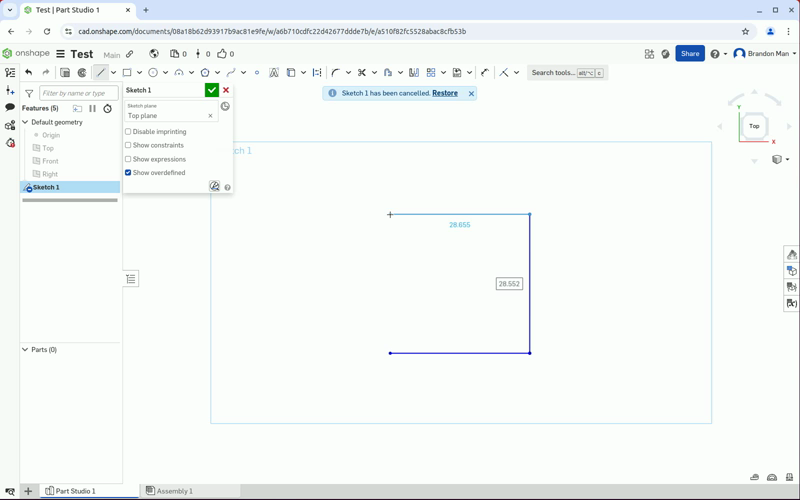
click(390, 214)
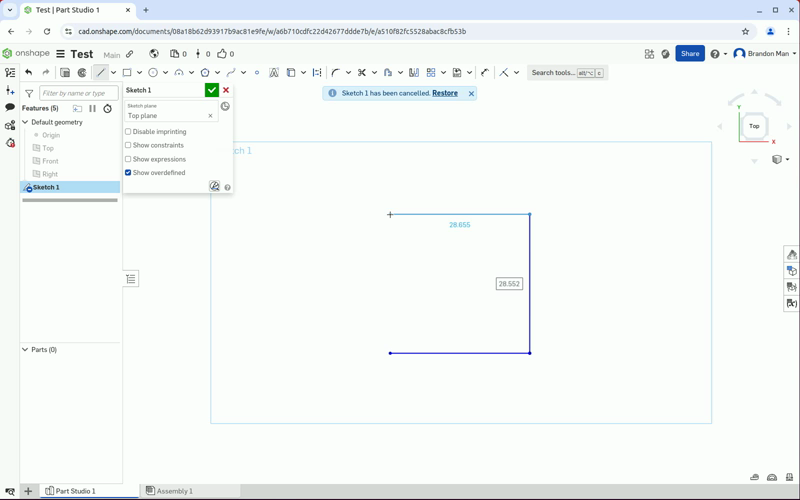
key_up(shift)
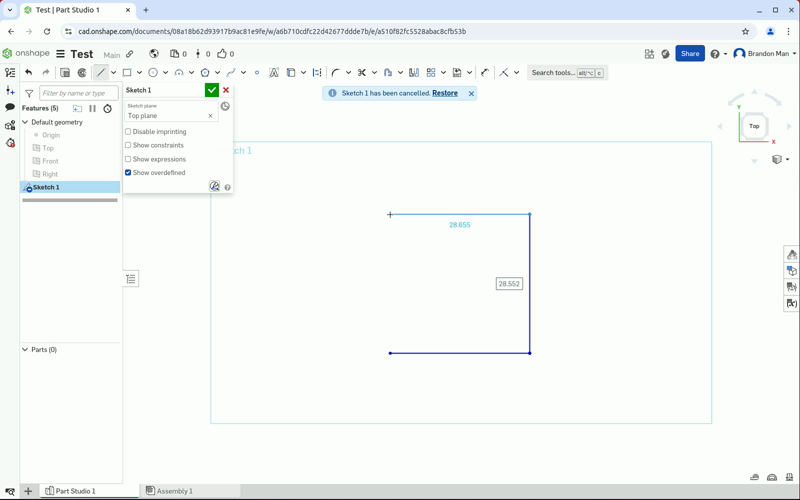
key_down(shift)
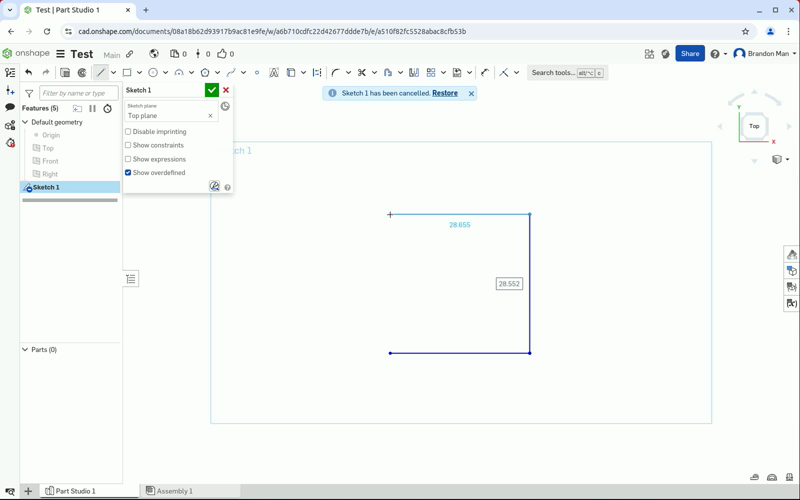
mouse_move(390, 353)
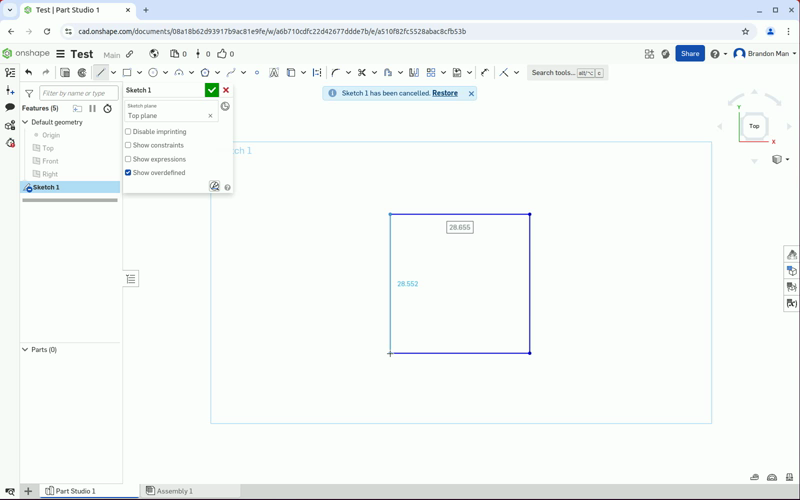
key_up(shift)
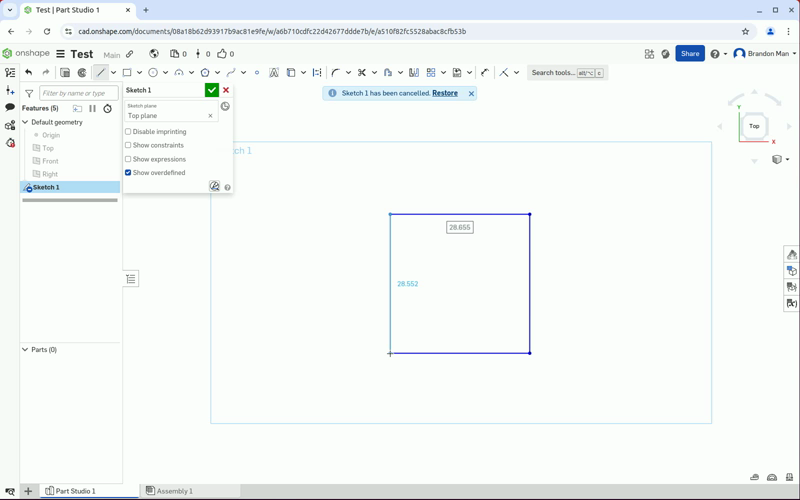
click(390, 353)
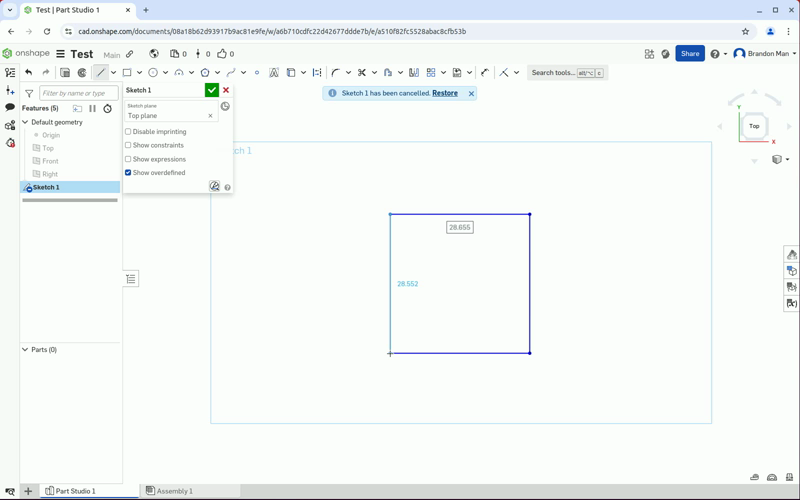
key(esc)
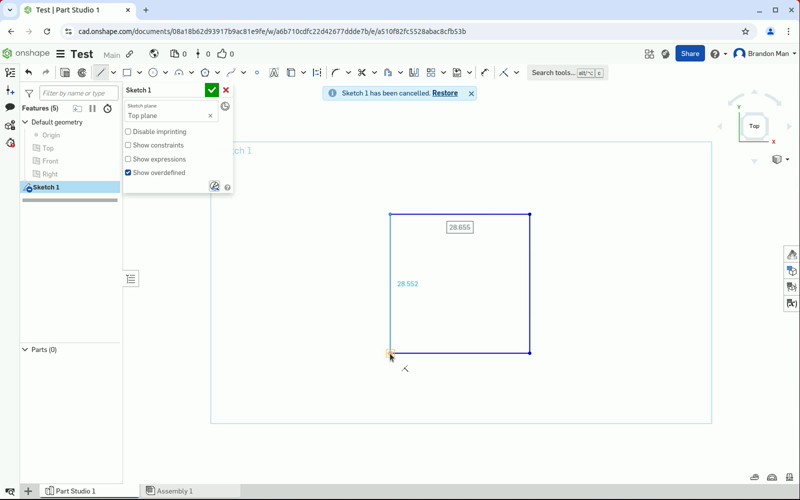
mouse_move(494, 335)
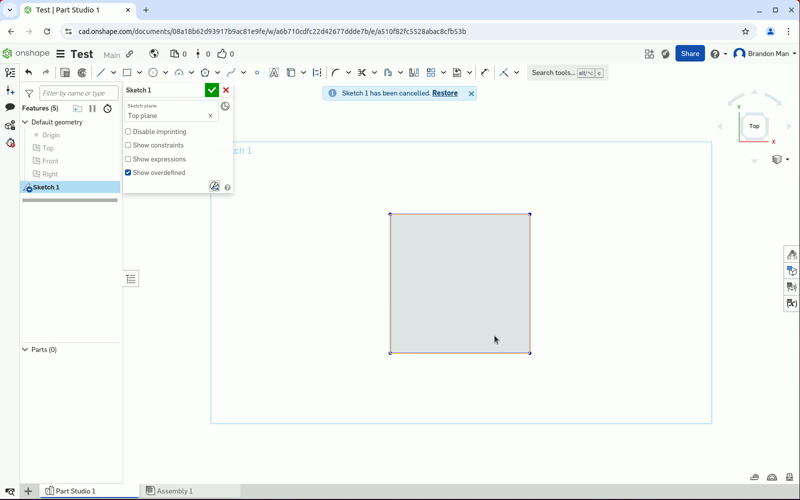
click(494, 335)
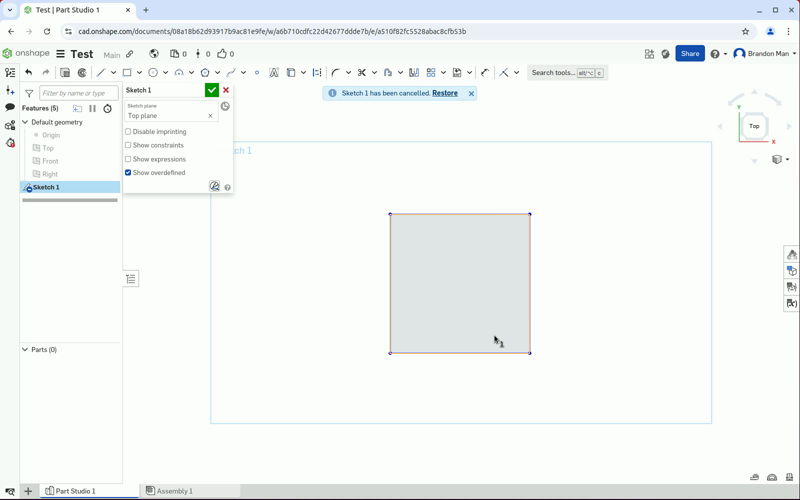
mouse_move(73, 352)
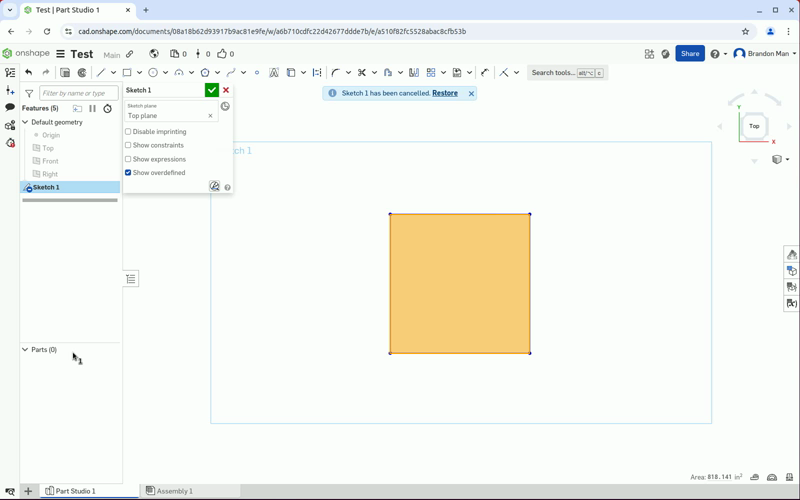
key(shift+y)
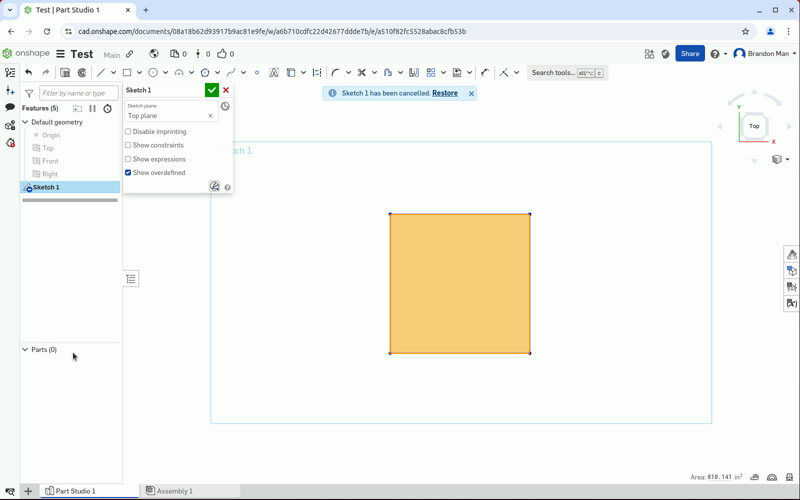
key(shift+e)
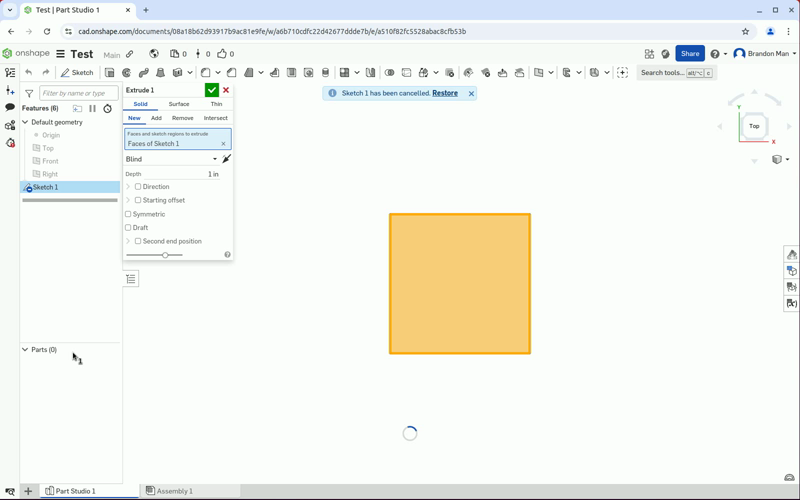
mouse_move(143, 106)
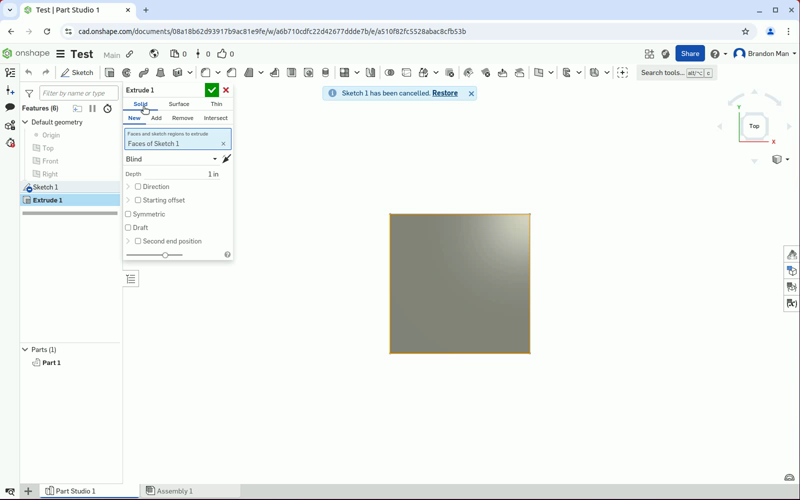
click(143, 106)
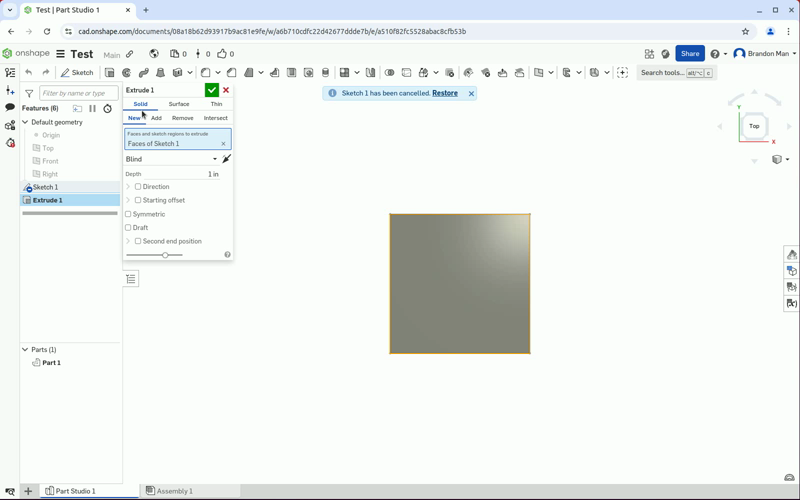
mouse_move(137, 120)
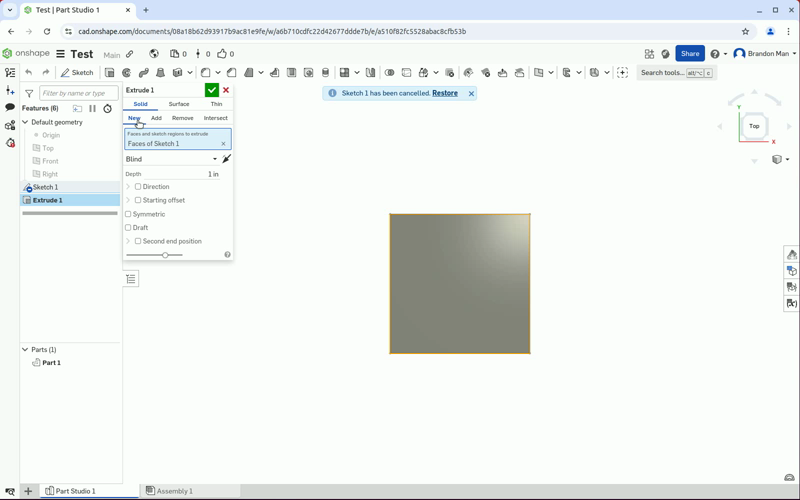
click(137, 120)
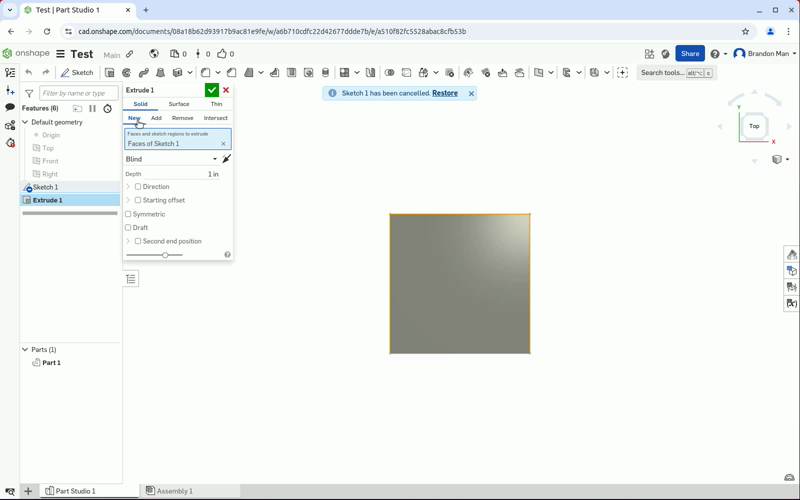
key(tab, 4)
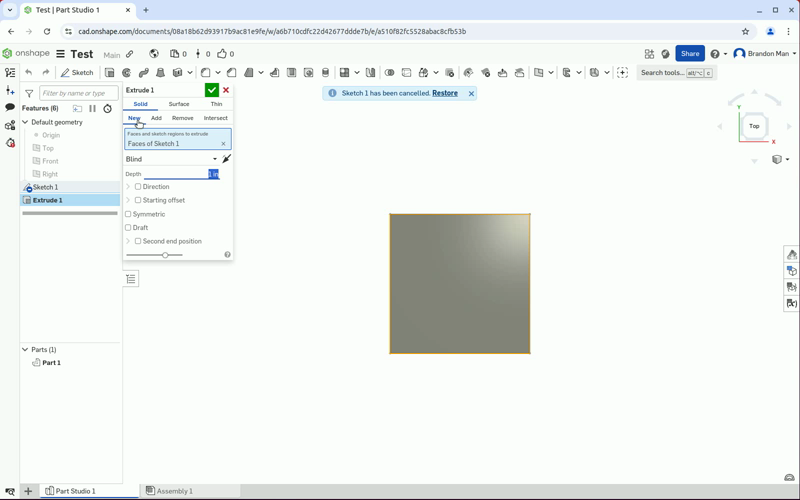
text(23.108)
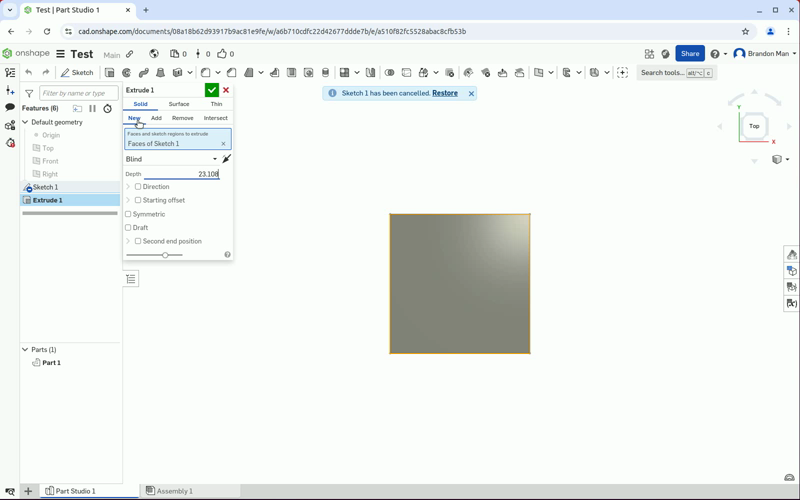
key(enter)
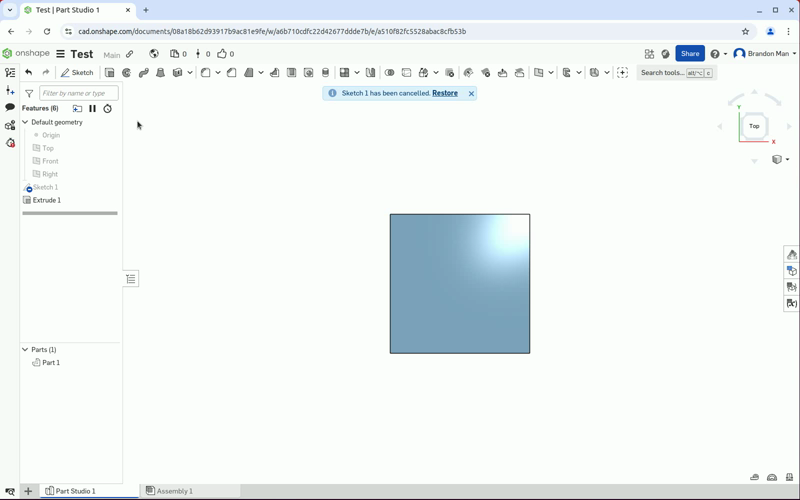
key(shift+h)
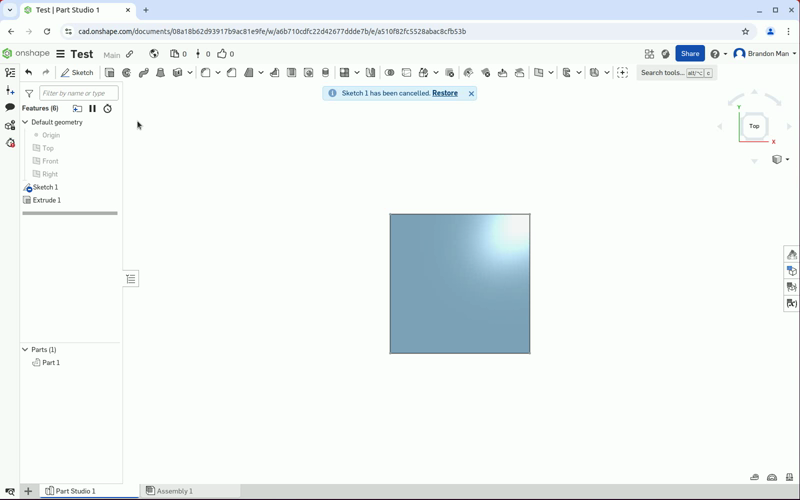
key(shift+h)
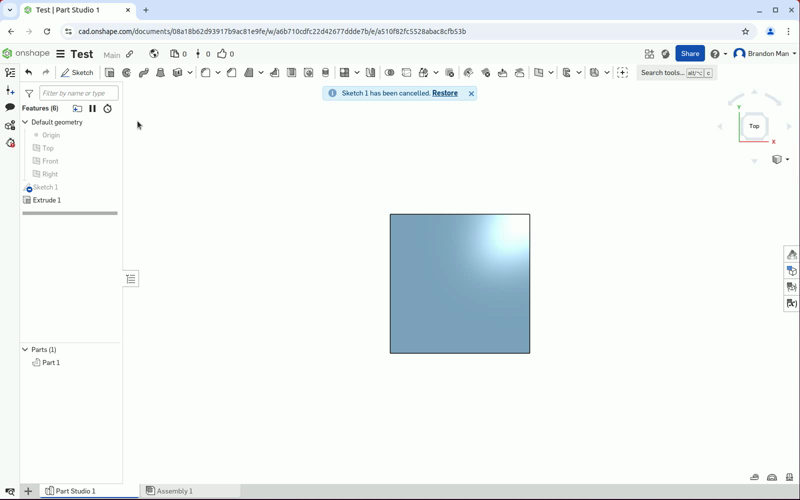
mouse_move(73, 189)
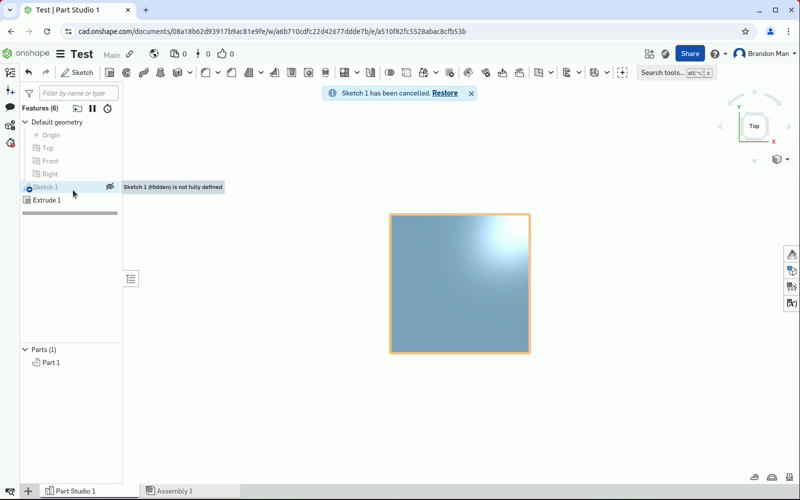
click(73, 189)
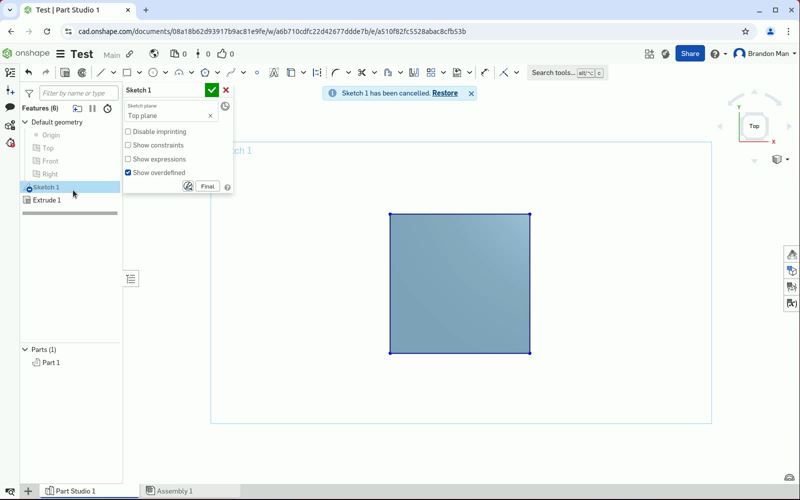
mouse_move(229, 92)
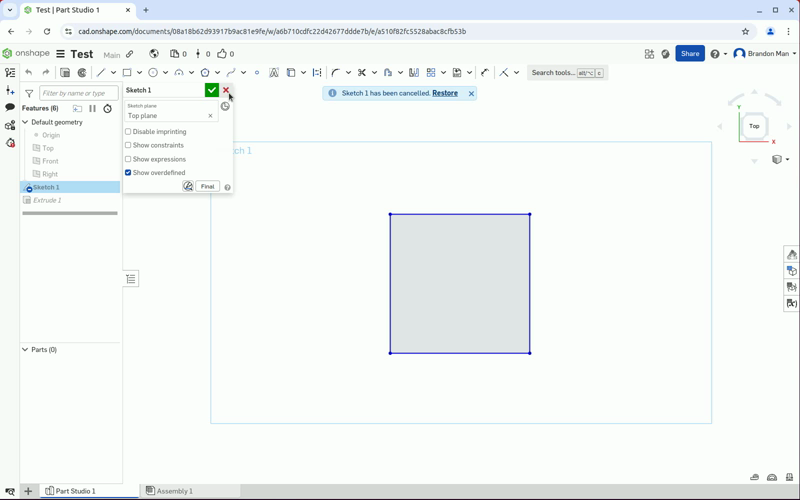
click(229, 92)
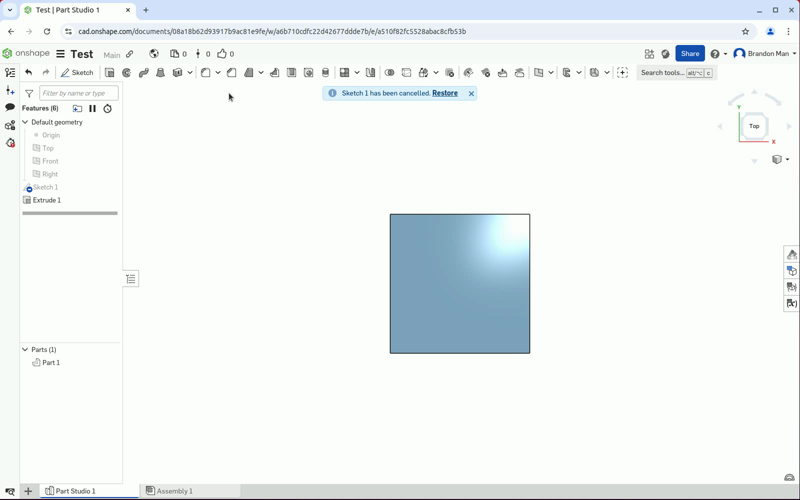
mouse_move(541, 75)
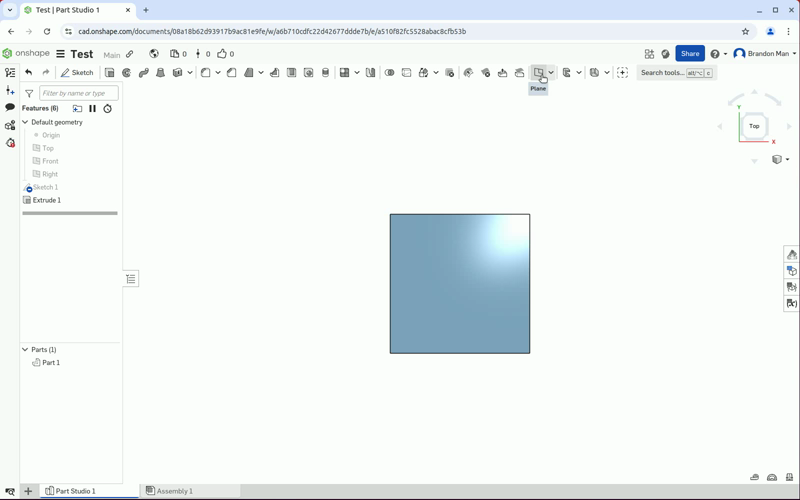
click(541, 75)
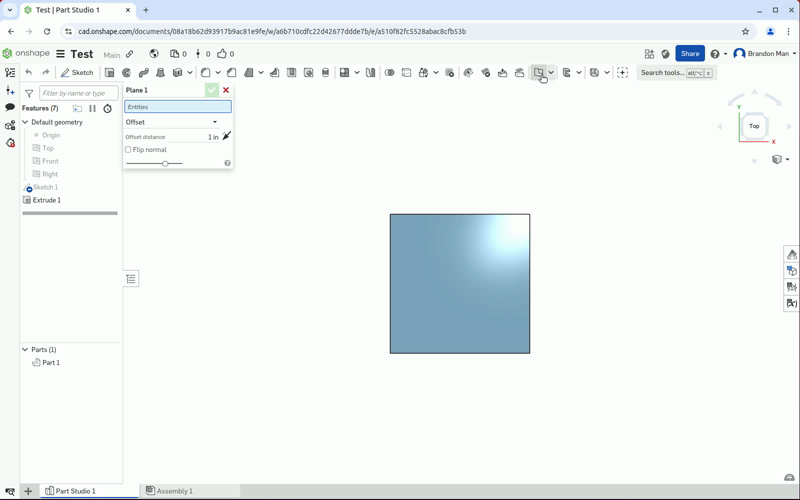
mouse_move(73, 150)
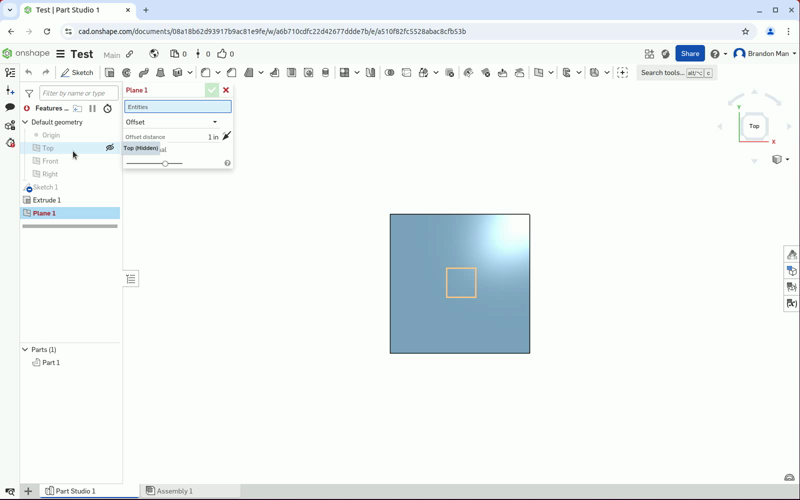
click(73, 150)
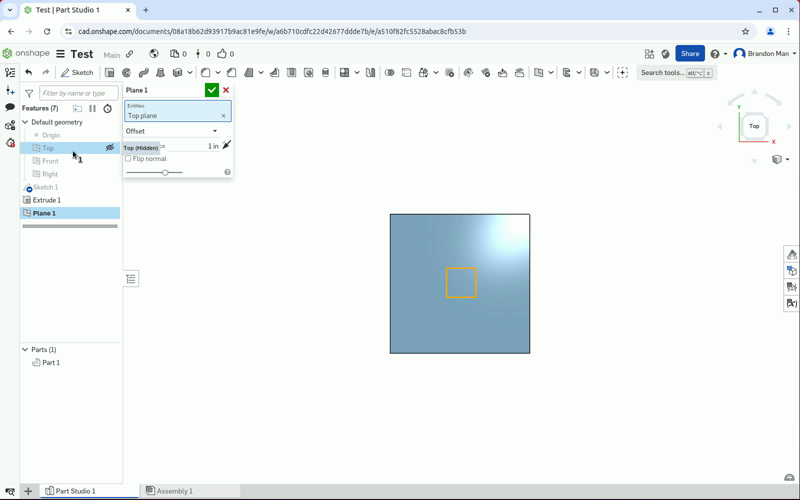
key(tab, 2)
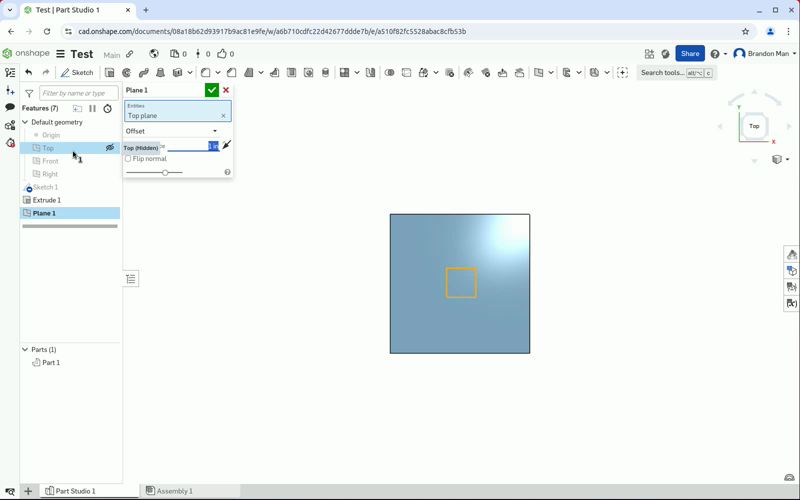
text(23.108)
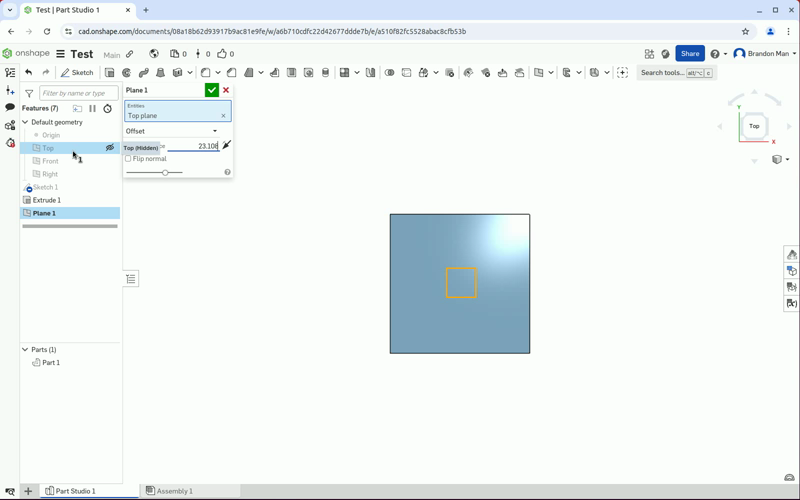
key(enter, 2)
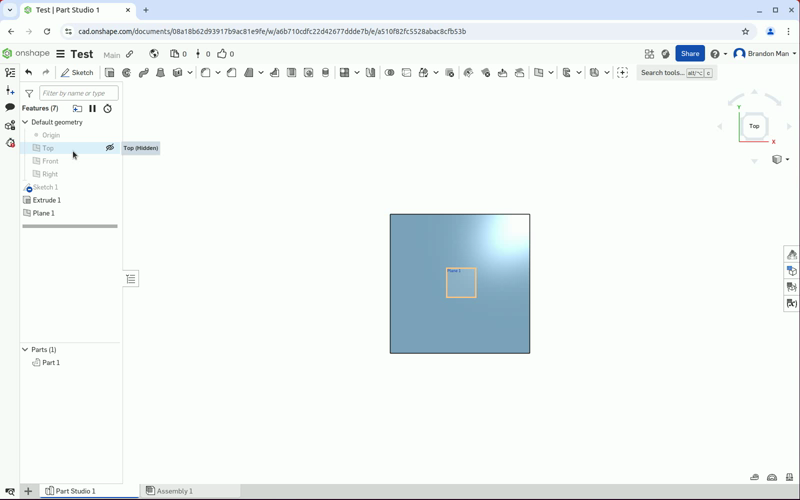
key(shift+s)
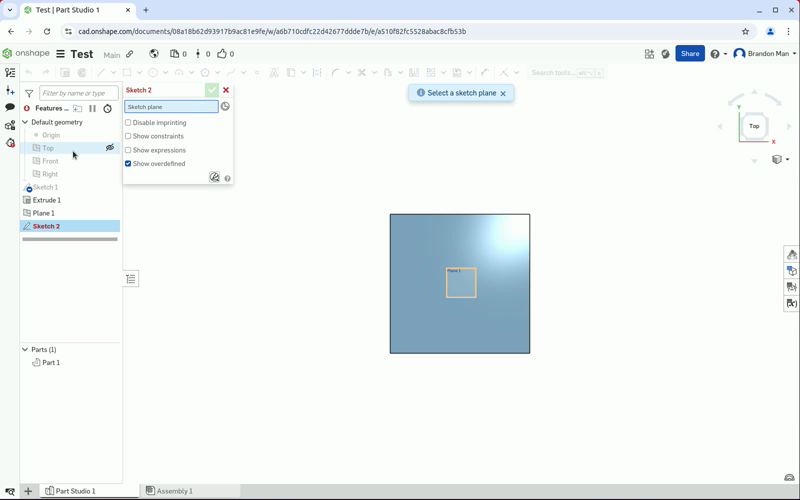
mouse_move(73, 215)
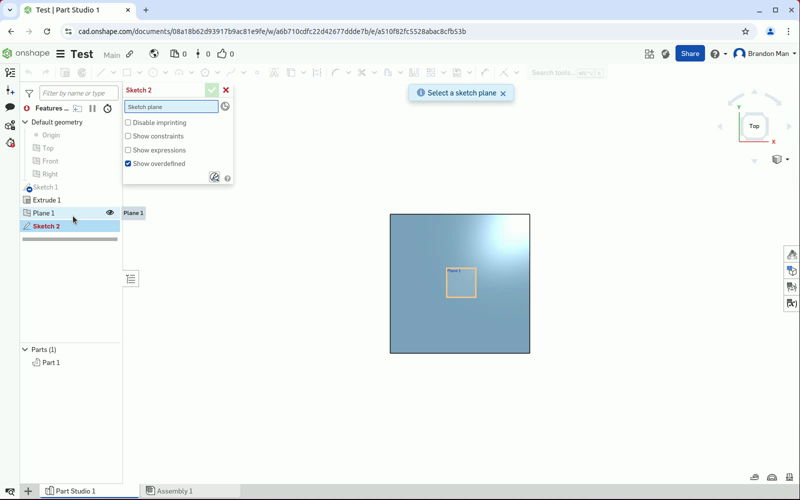
click(73, 215)
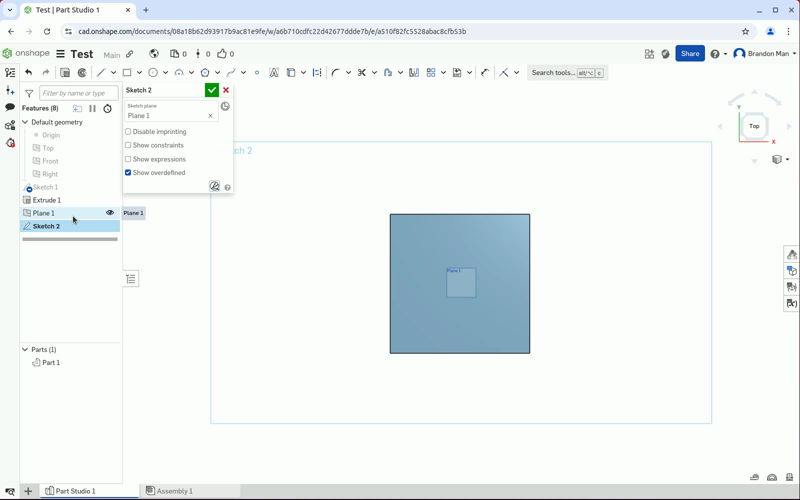
mouse_move(73, 352)
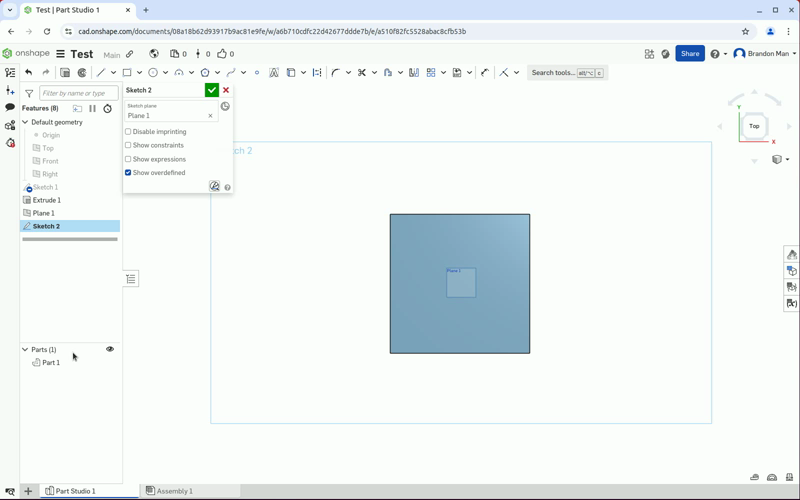
key(y)
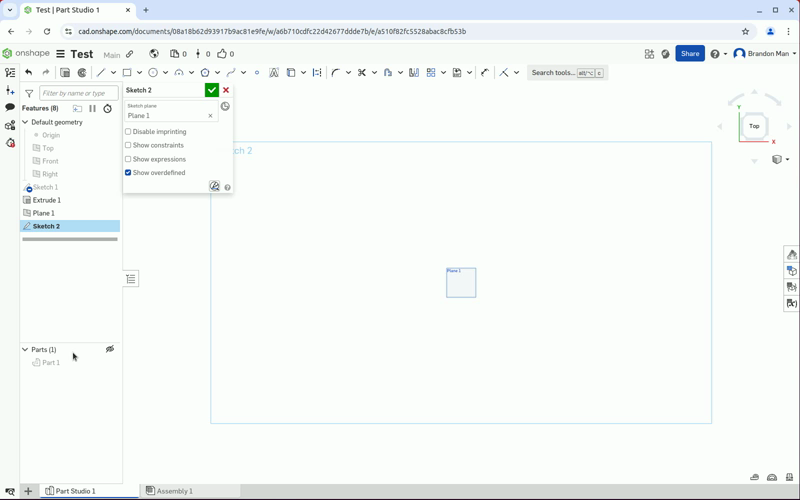
key(l)
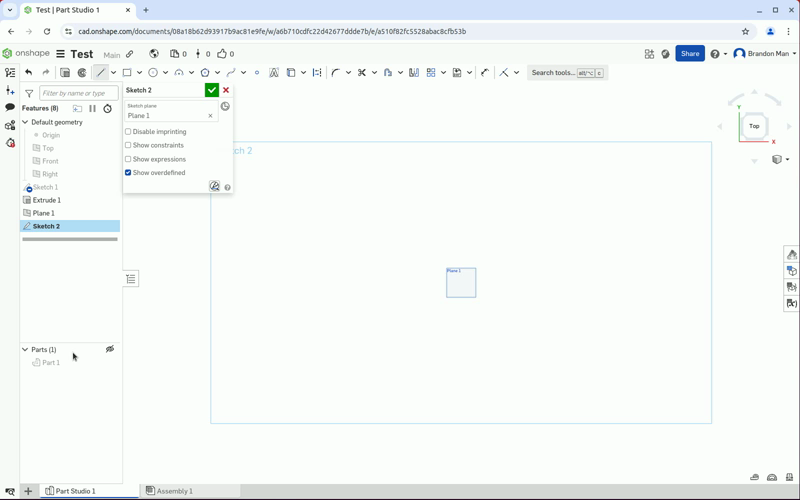
key_down(shift)
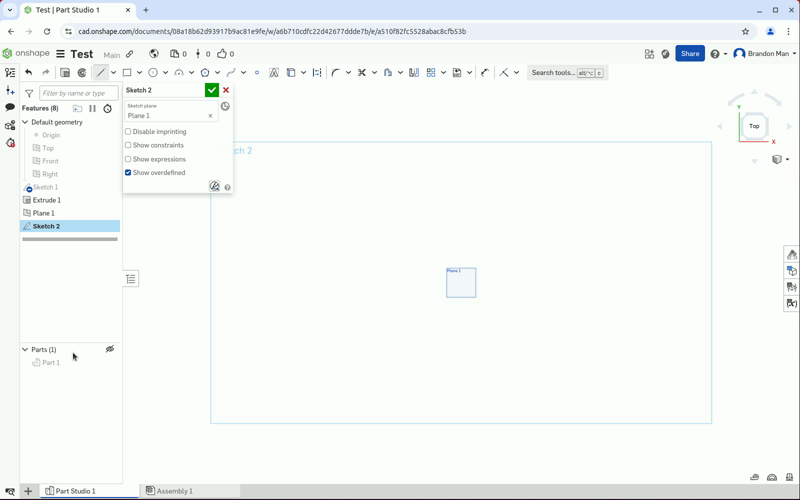
mouse_move(390, 353)
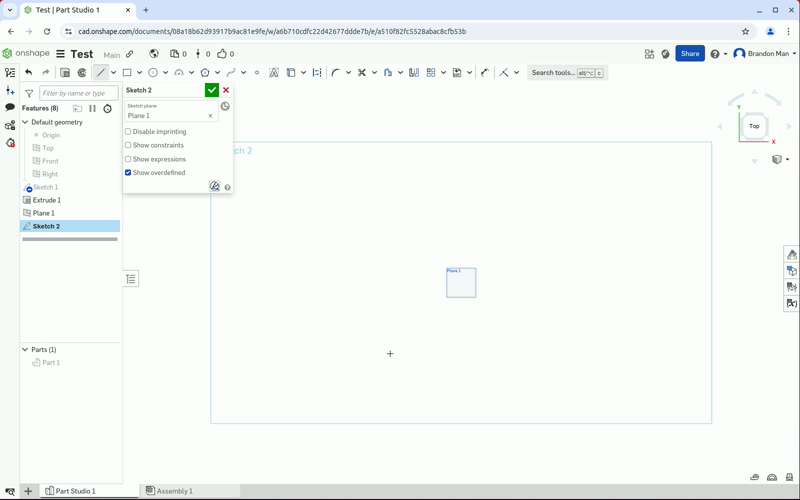
click(390, 353)
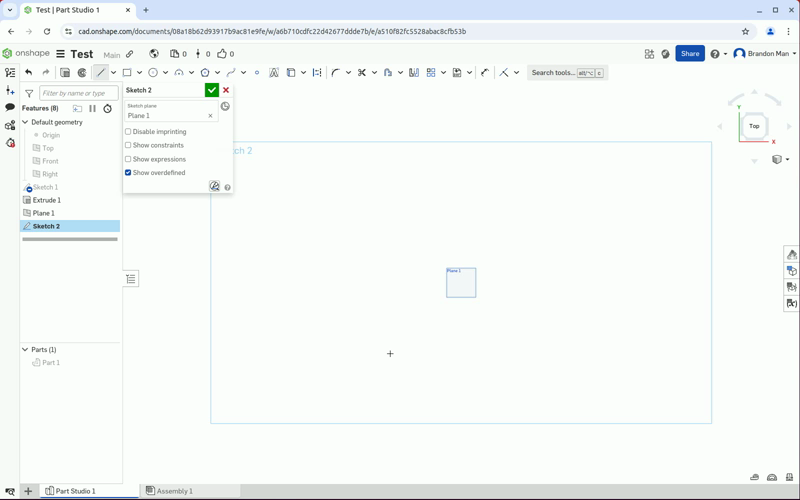
key_up(shift)
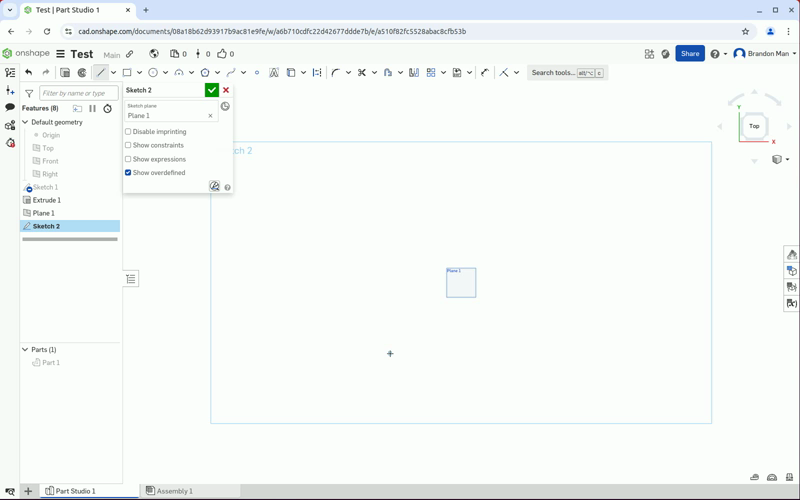
key_down(shift)
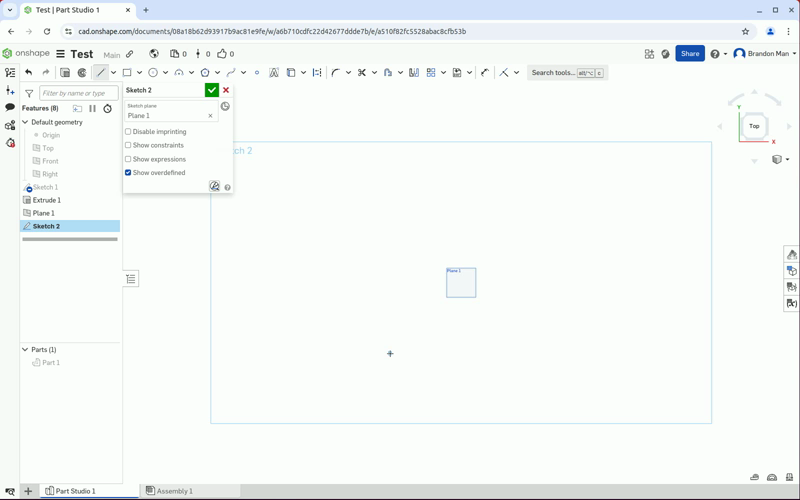
mouse_move(502, 353)
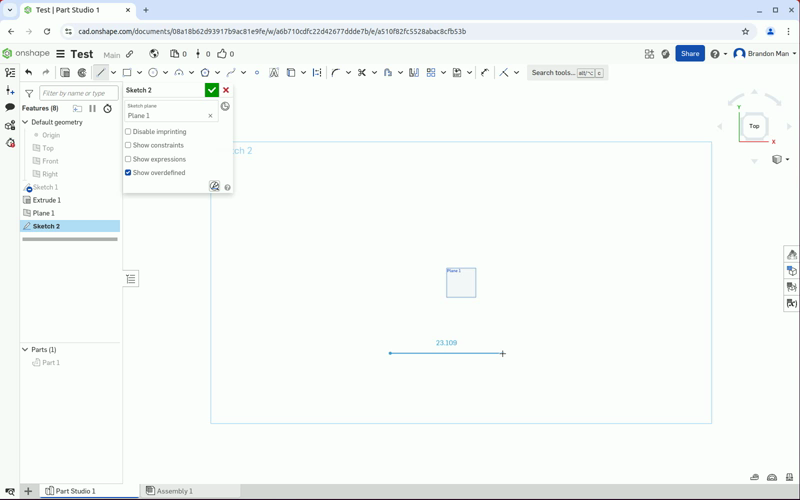
click(502, 353)
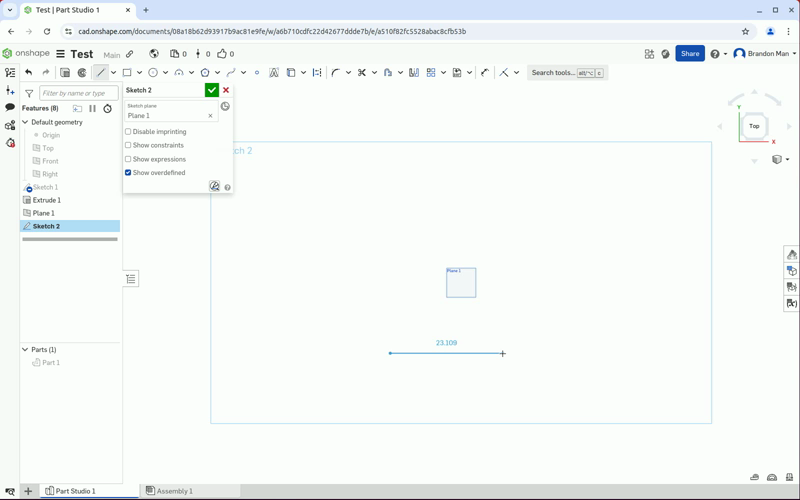
key_up(shift)
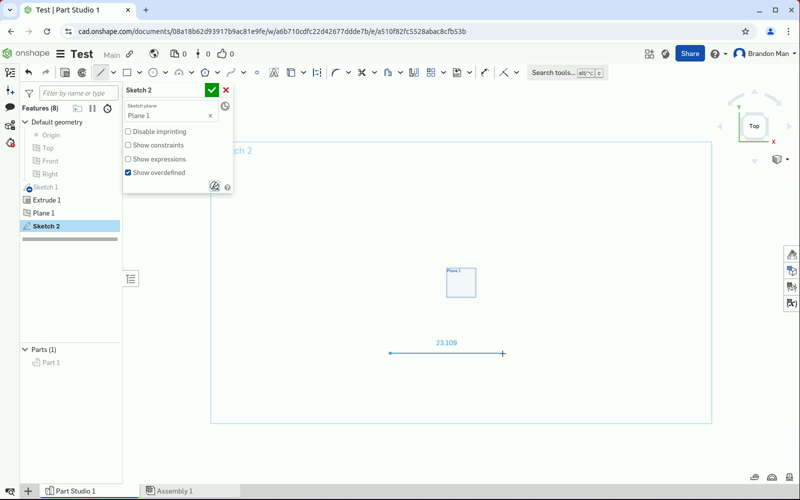
key_down(shift)
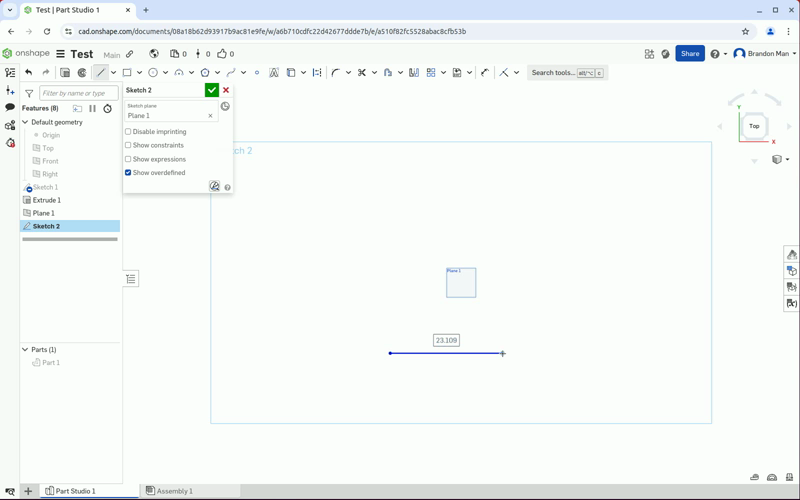
mouse_move(502, 240)
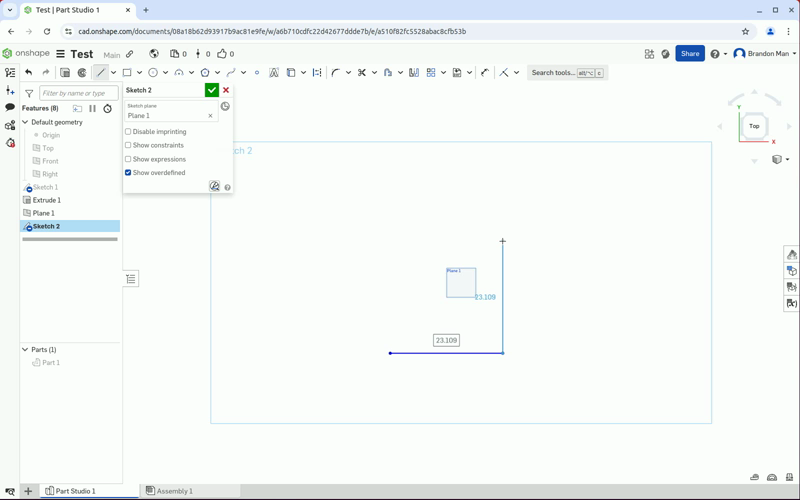
click(502, 240)
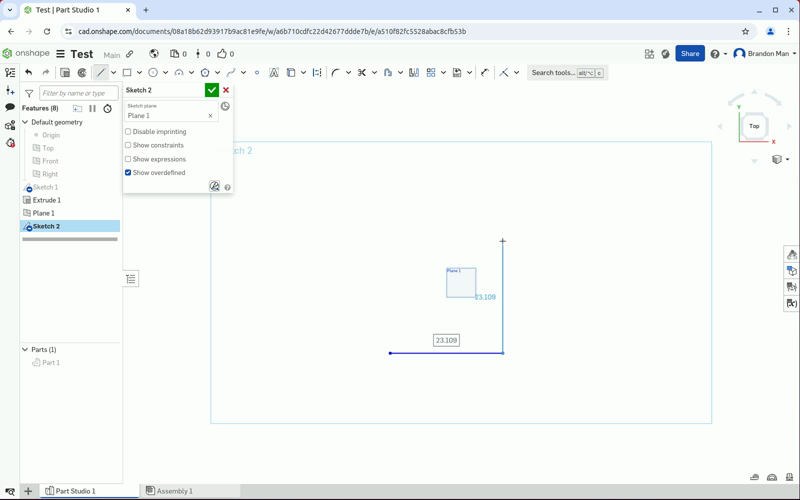
key_up(shift)
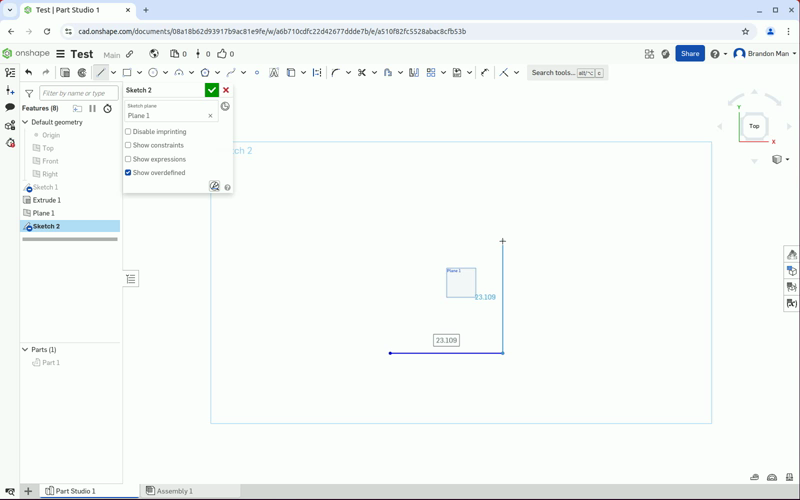
key_down(shift)
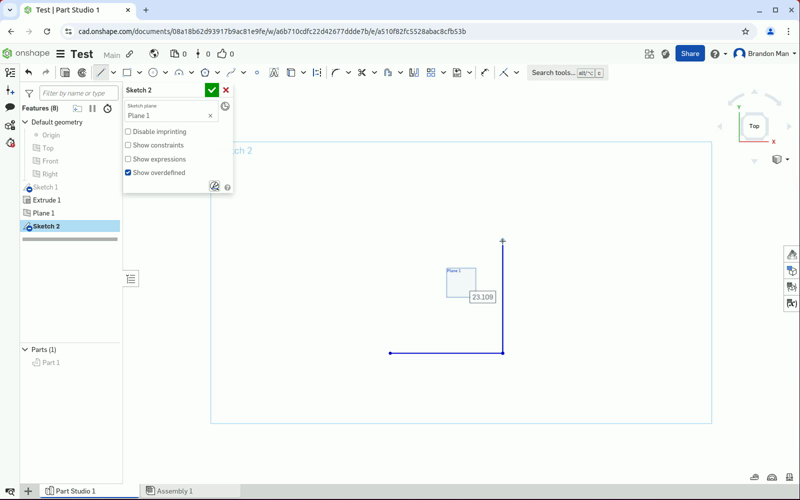
mouse_move(390, 240)
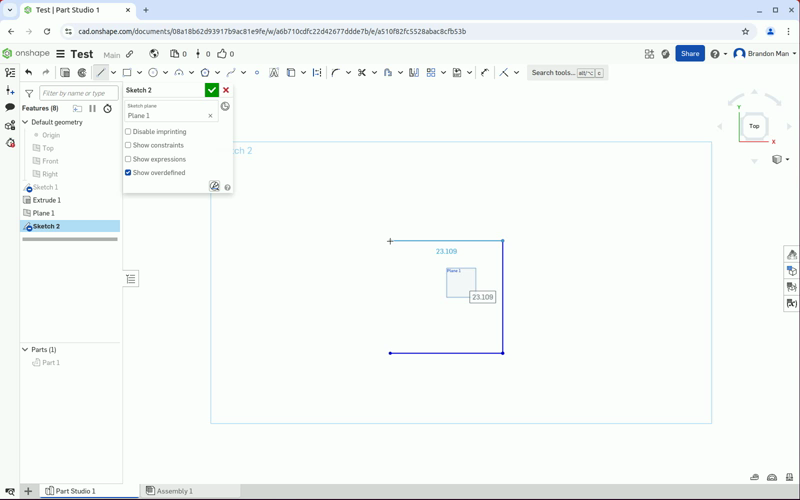
click(390, 240)
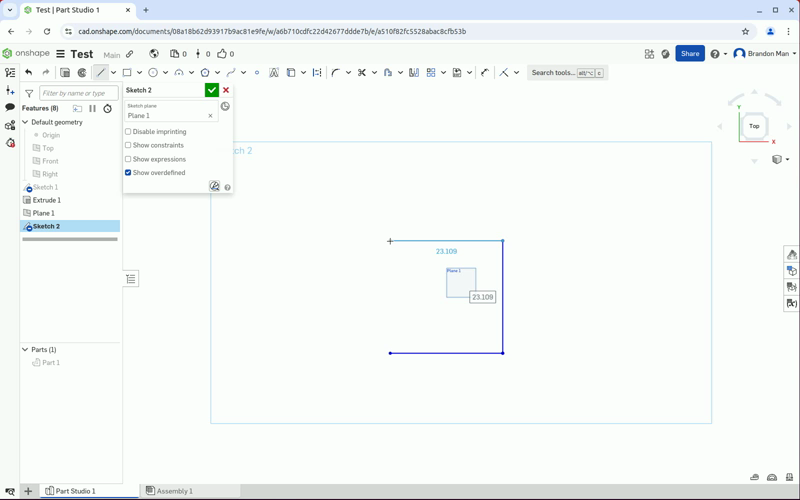
key_up(shift)
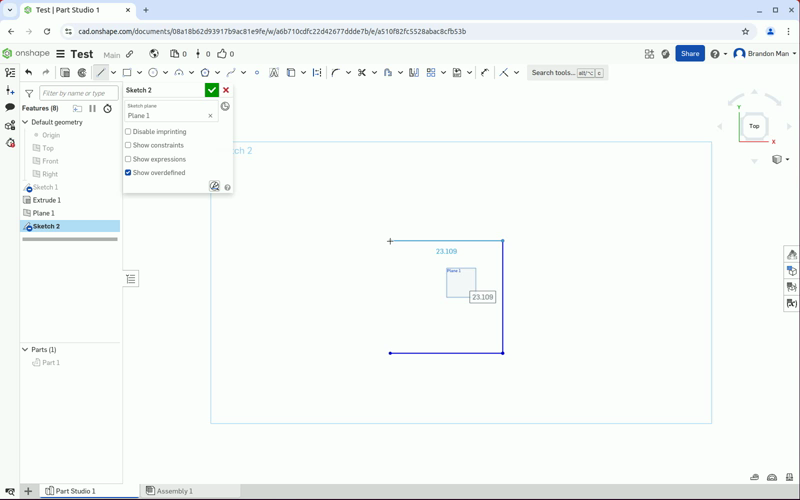
key_down(shift)
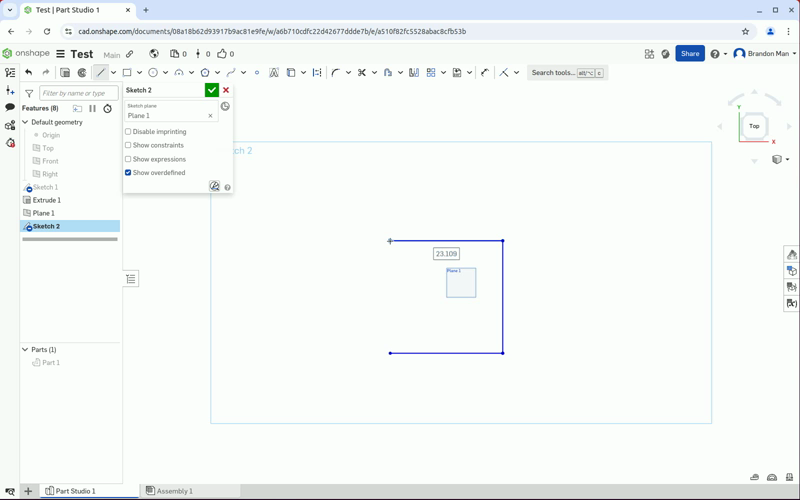
mouse_move(390, 353)
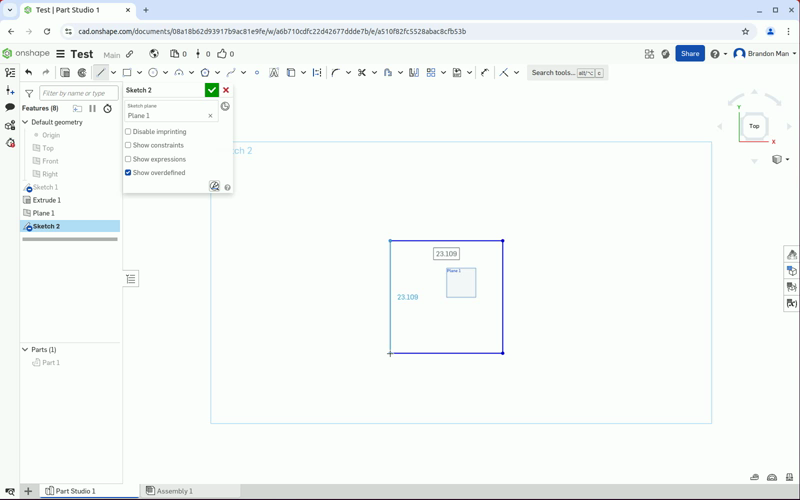
key_up(shift)
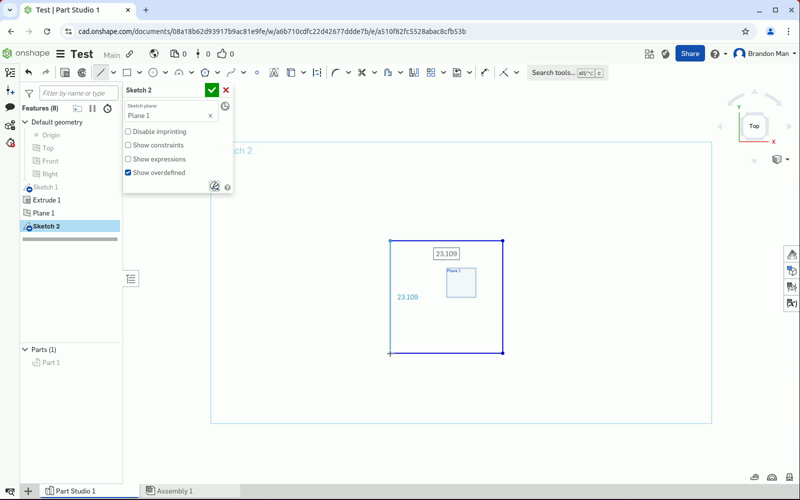
click(390, 353)
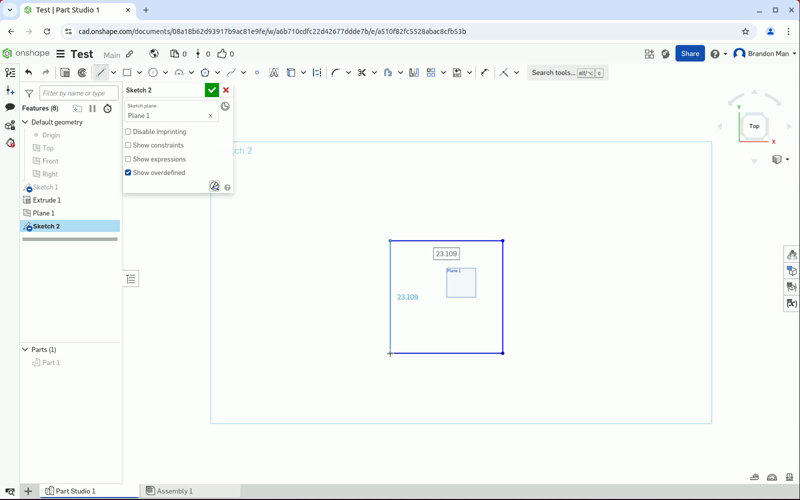
key(esc)
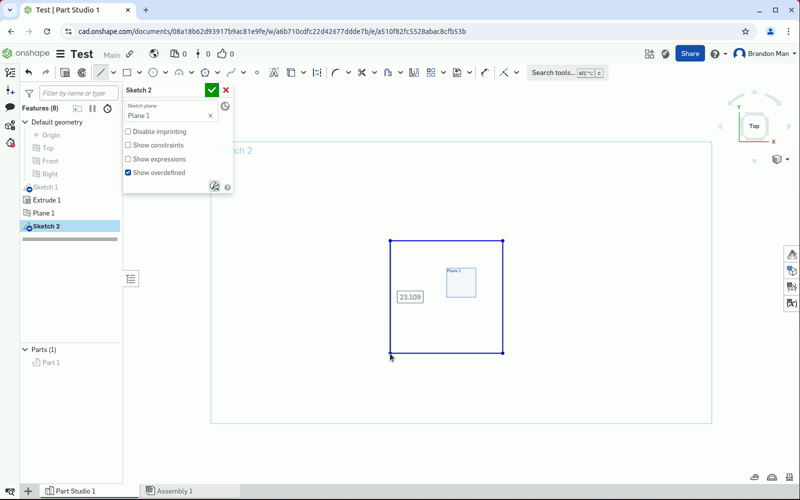
mouse_move(475, 295)
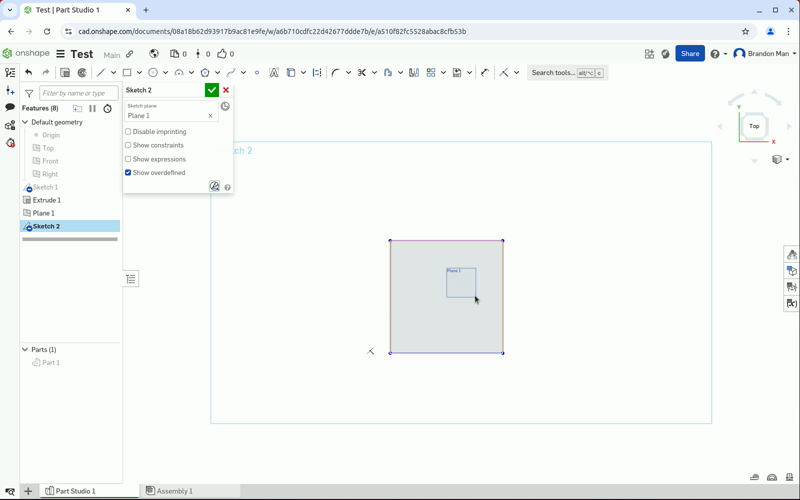
click(475, 295)
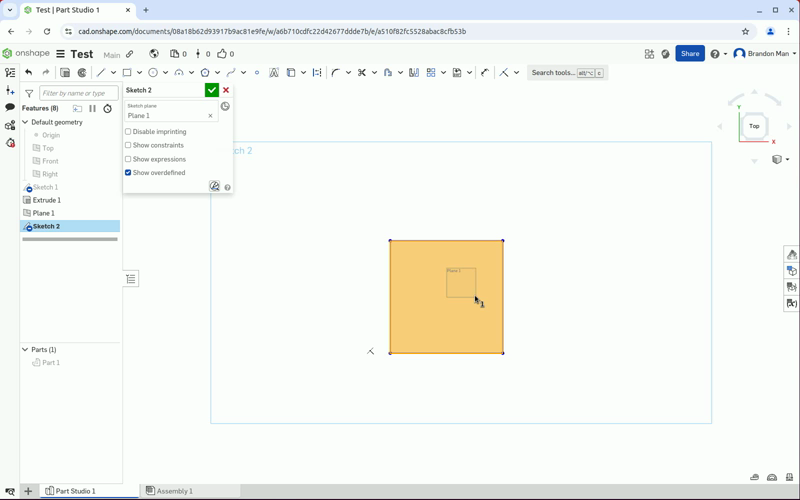
mouse_move(73, 352)
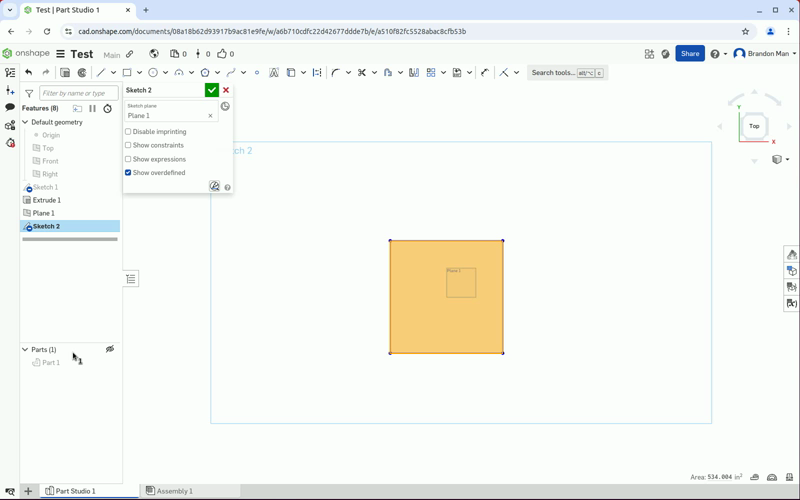
key(shift+y)
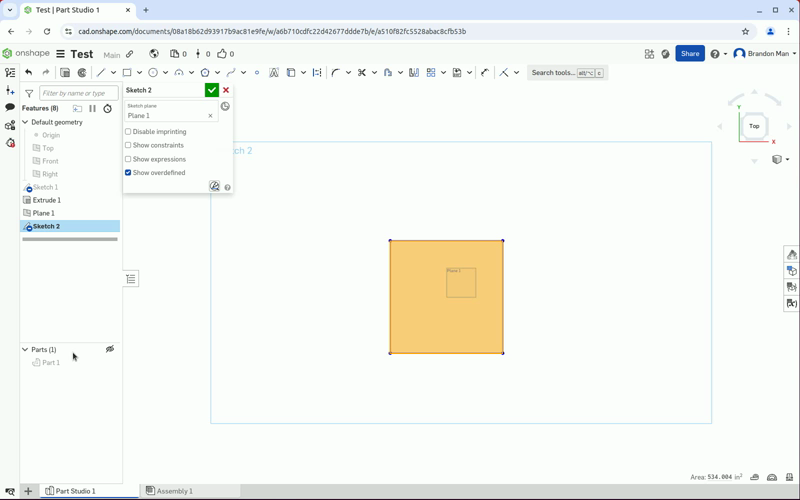
key(shift+e)
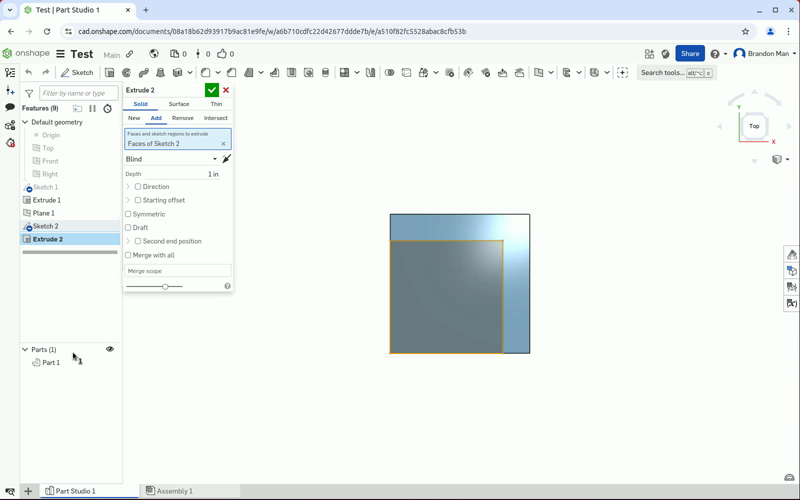
mouse_move(143, 106)
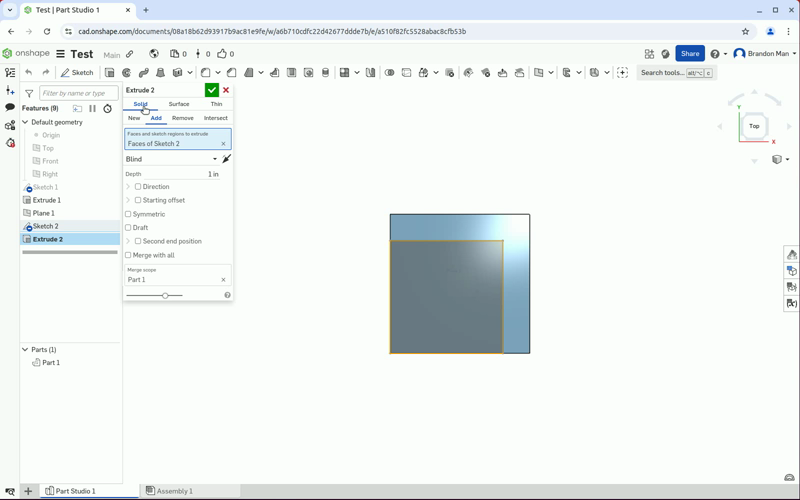
click(143, 106)
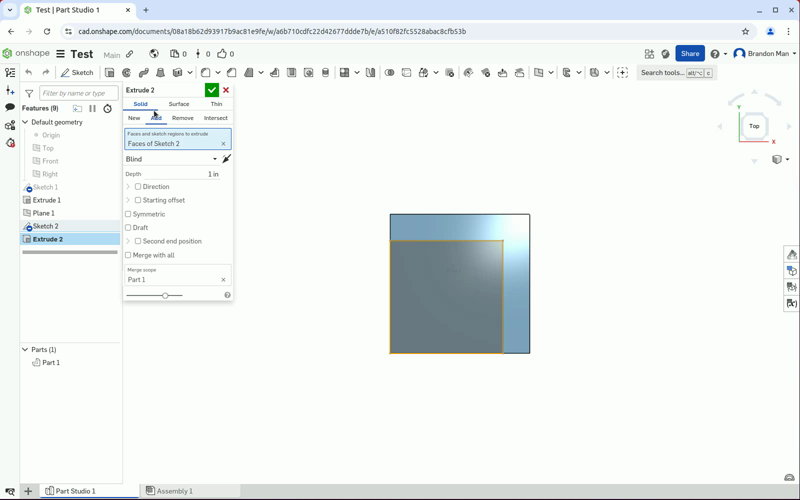
mouse_move(186, 120)
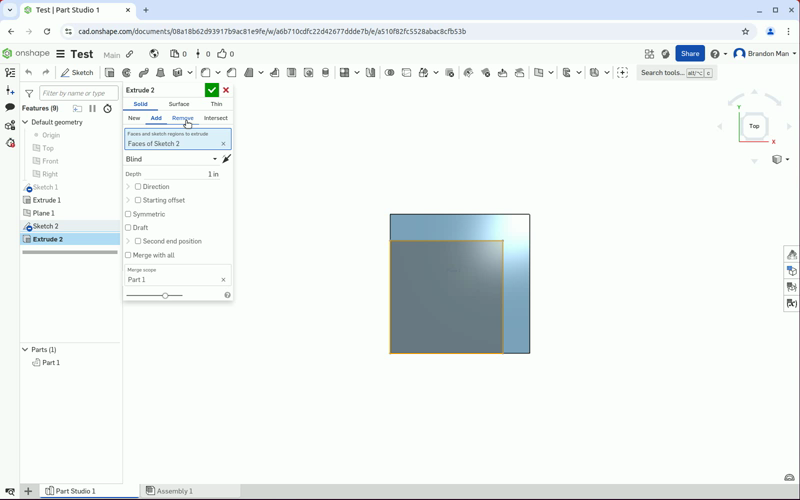
click(186, 120)
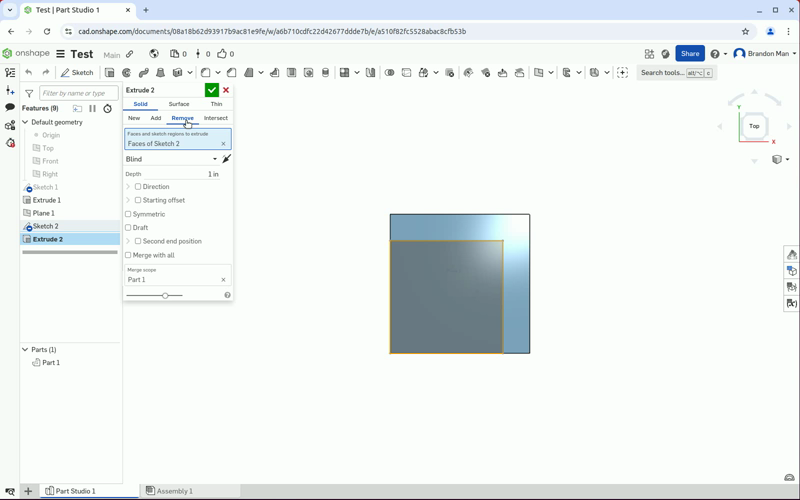
key(tab, 4)
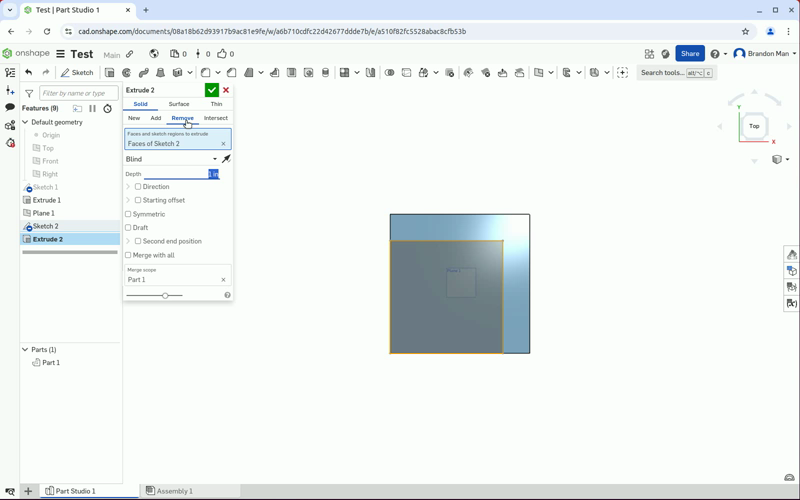
text(14.202)
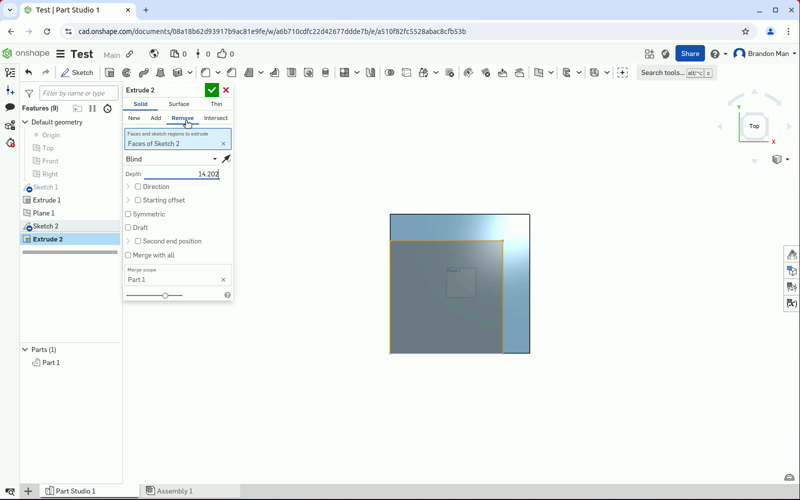
key(tab, 6)
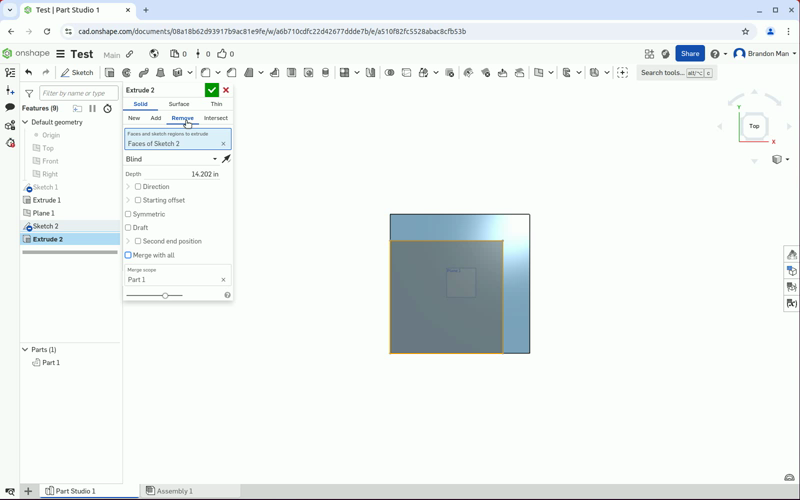
key(space)
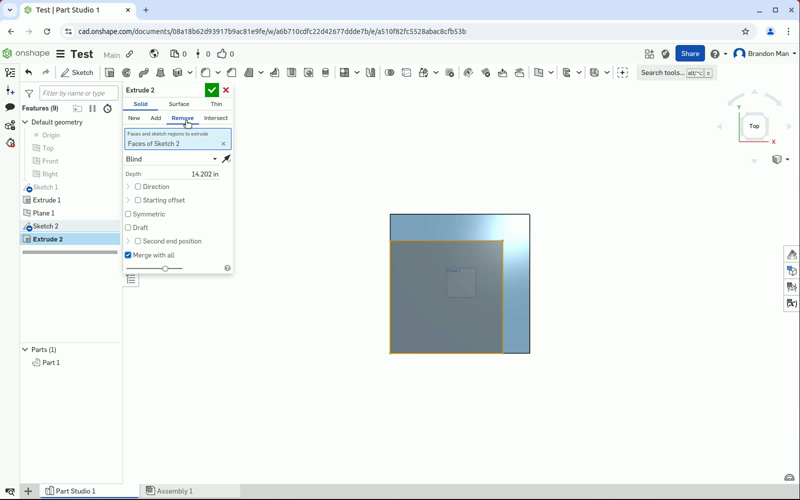
key(enter)
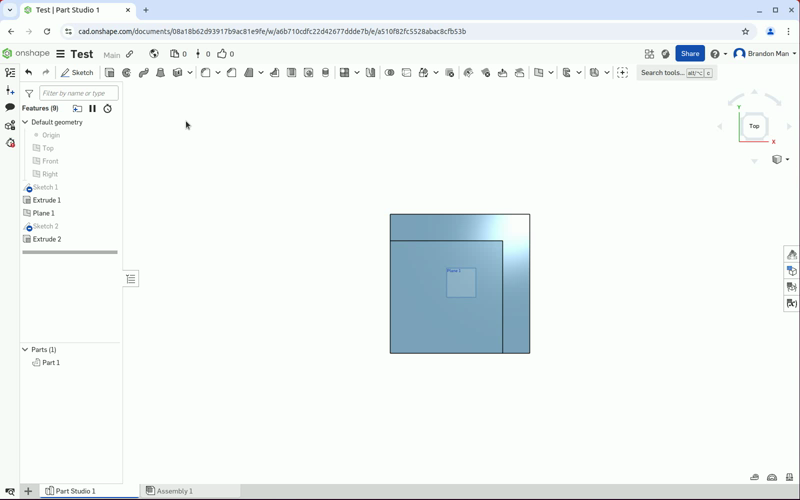
key(shift+h)
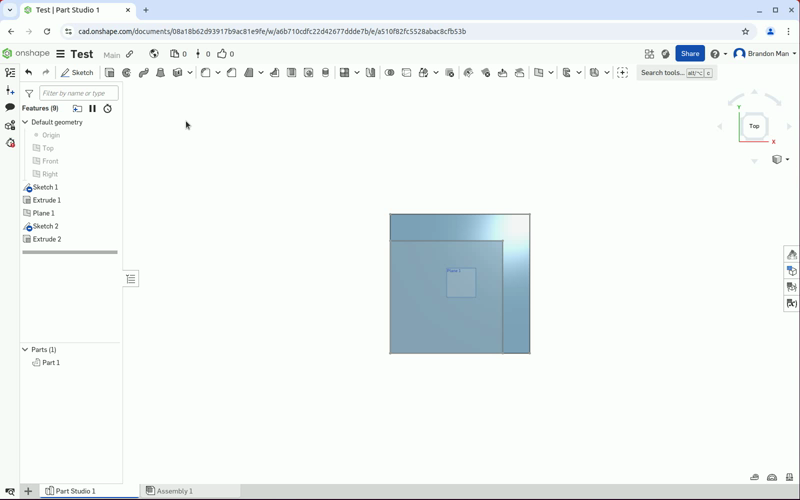
key(shift+h)
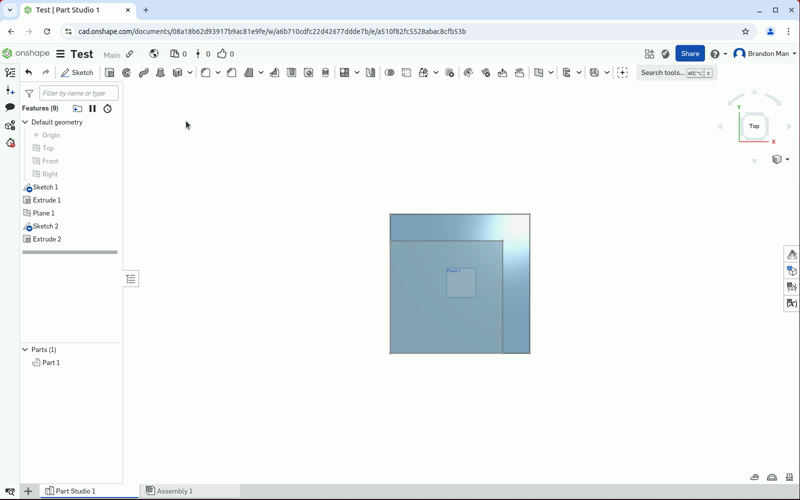
key(shift+7)
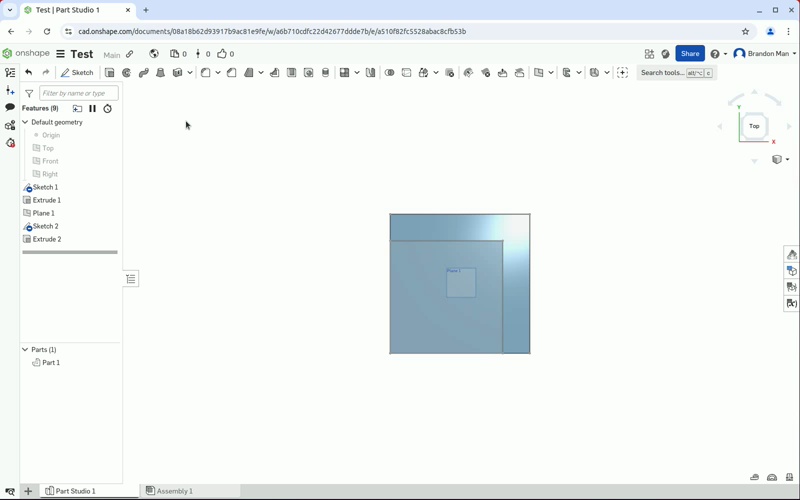
key(up, 3)
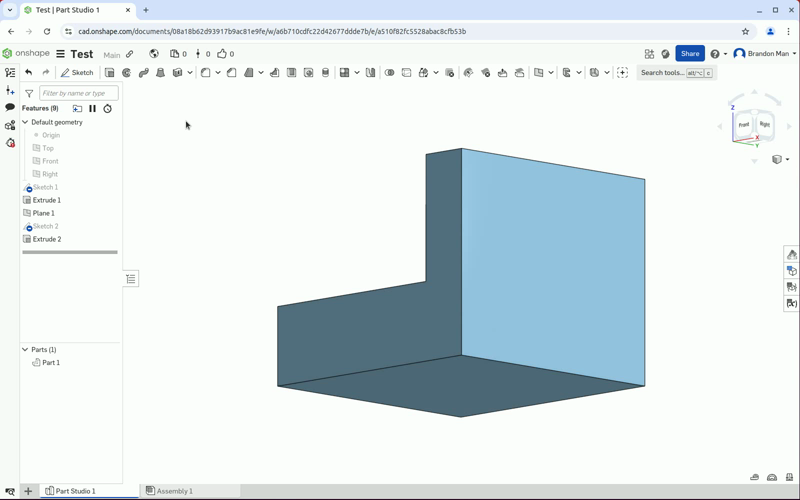
key(left, 3)
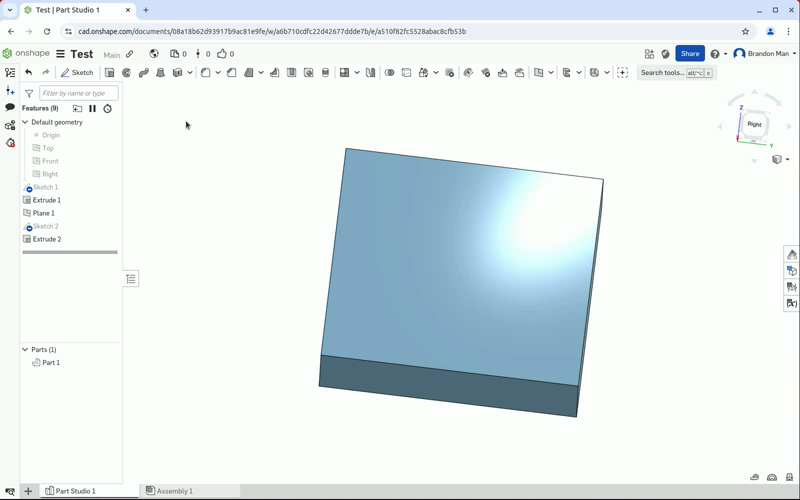
key(right, 3)
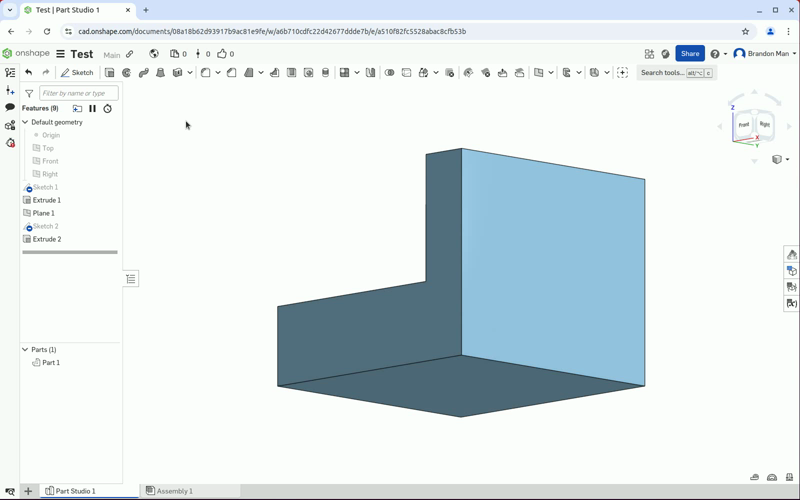
key(down, 3)
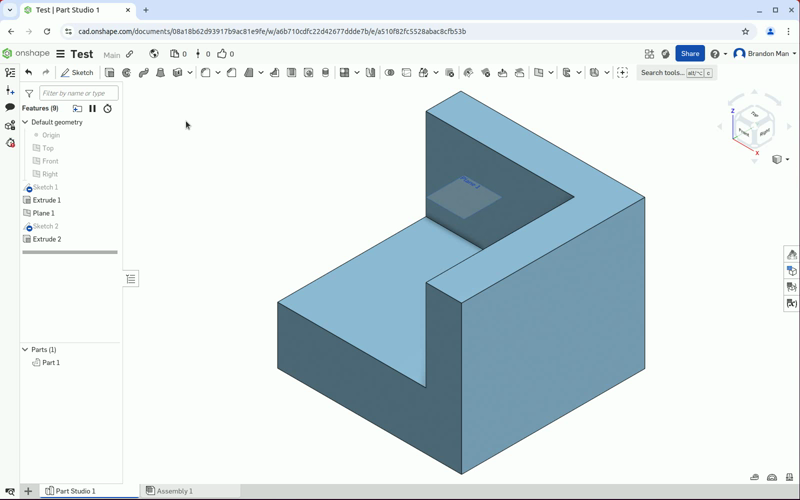
mouse_move(73, 189)
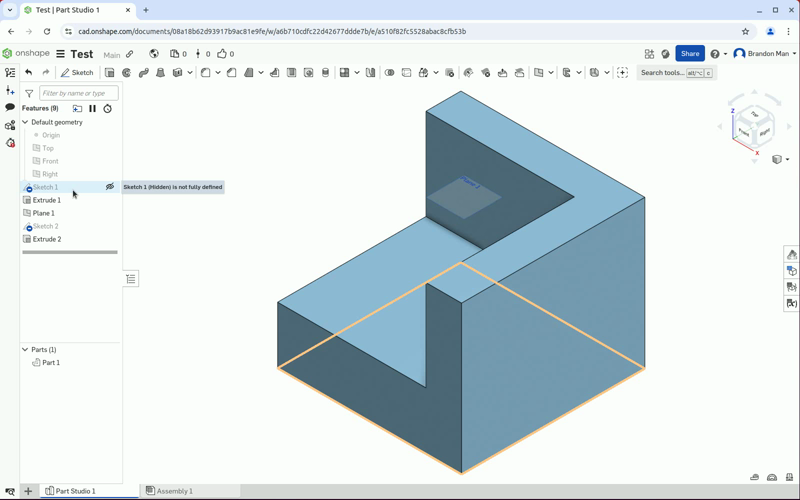
click(73, 189)